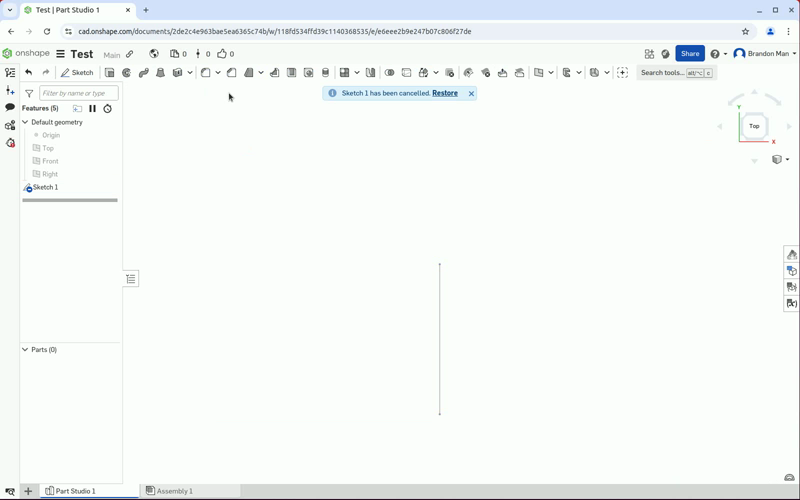
key(shift+h)
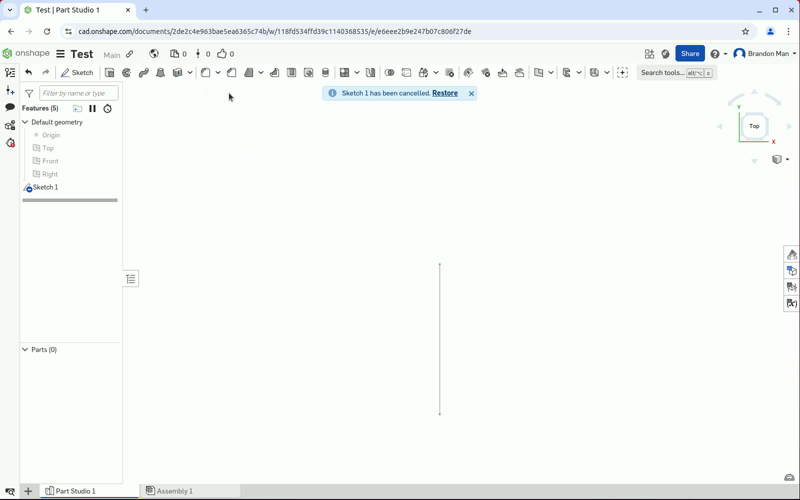
key(shift+s)
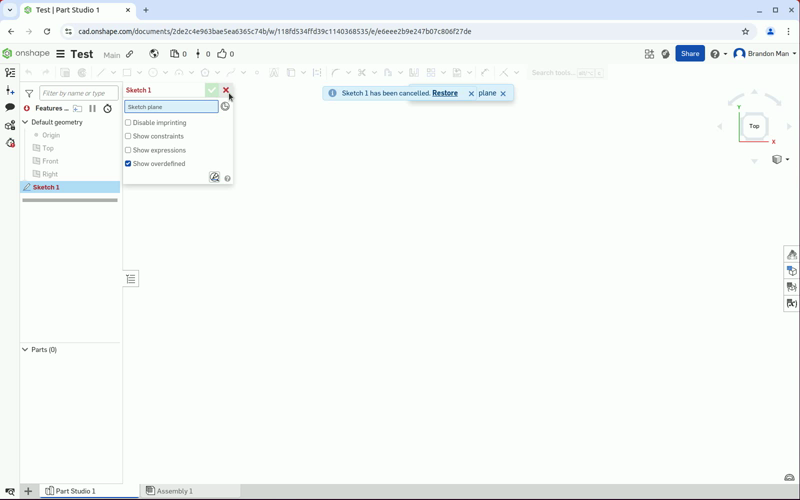
mouse_move(73, 150)
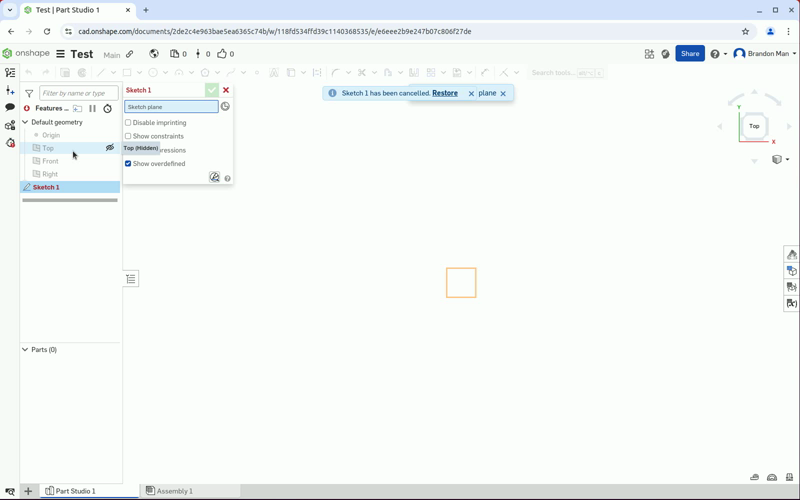
click(73, 150)
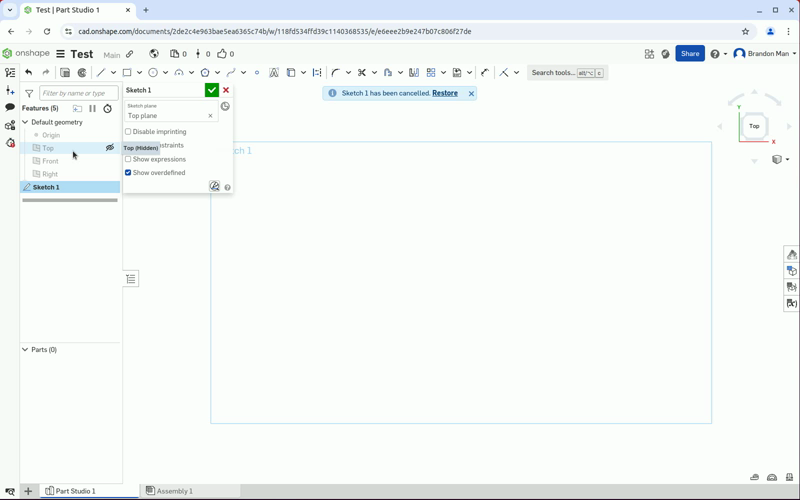
mouse_move(73, 352)
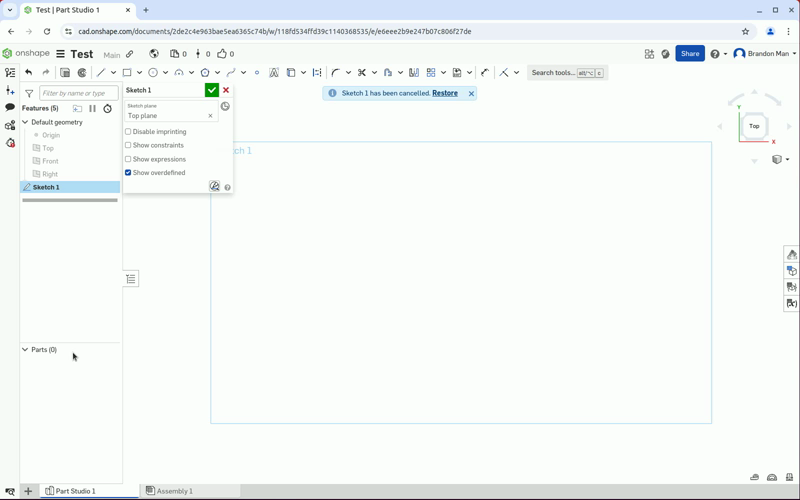
key(y)
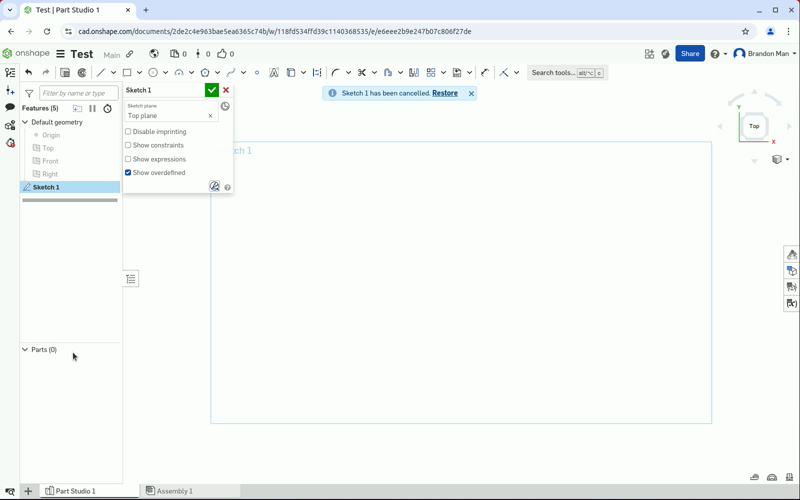
key(c)
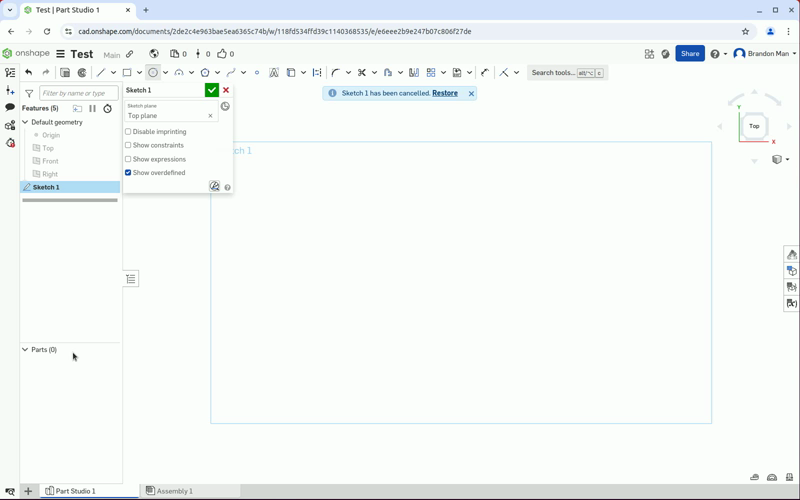
key_down(shift)
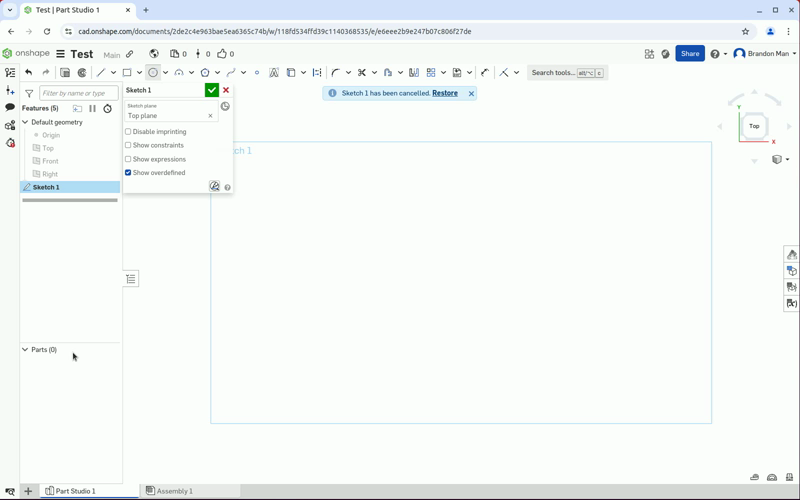
mouse_move(461, 282)
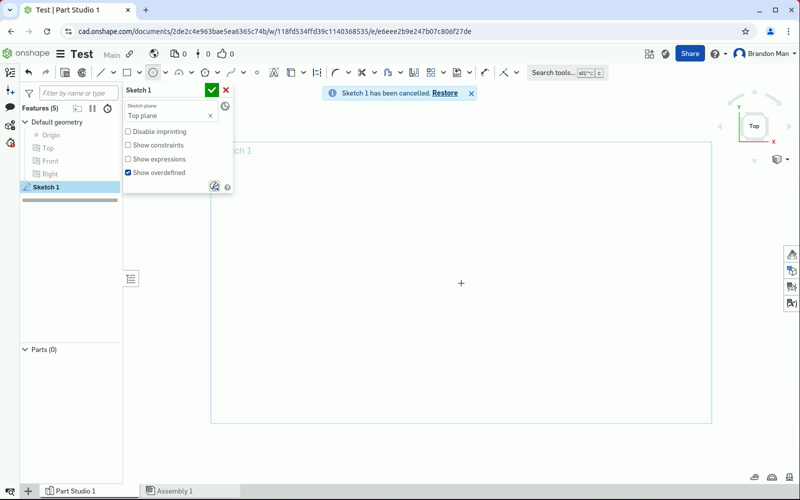
click(461, 282)
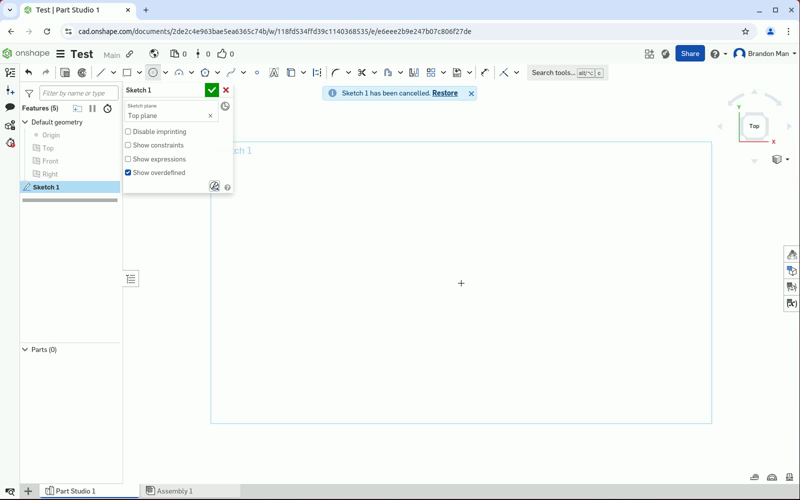
key_up(shift)
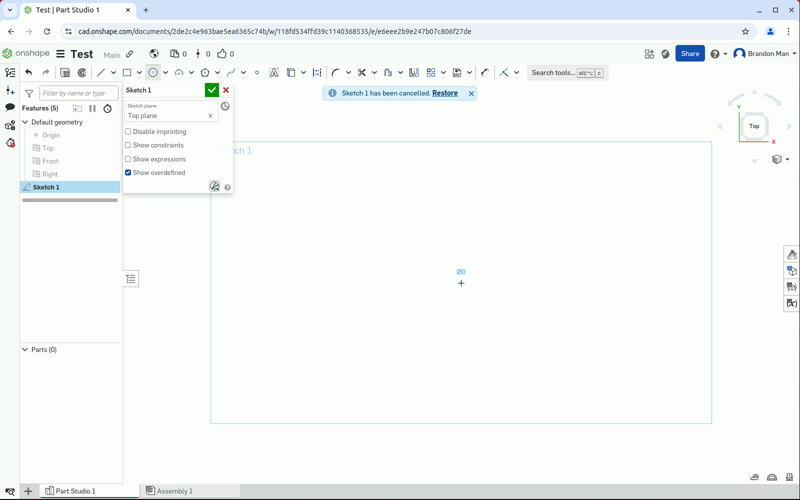
mouse_move(463, 282)
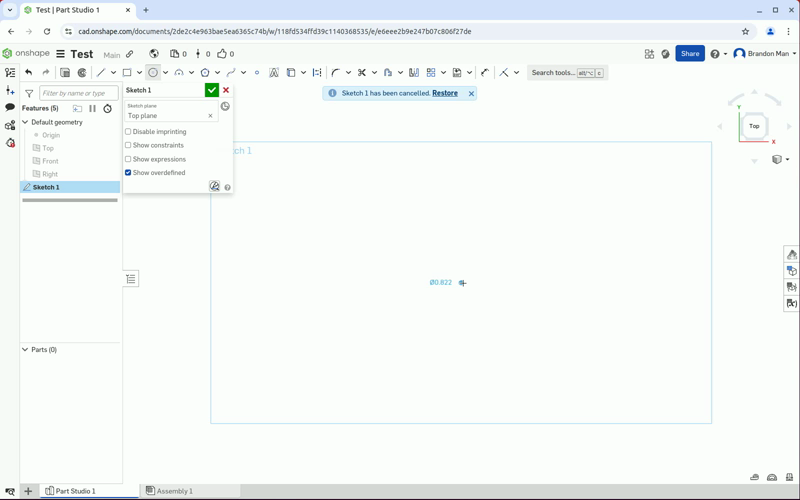
scroll(6)
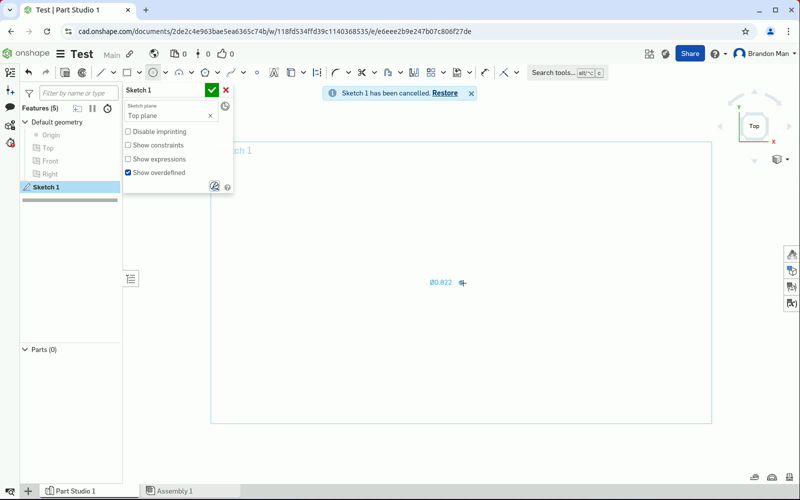
scroll(6)
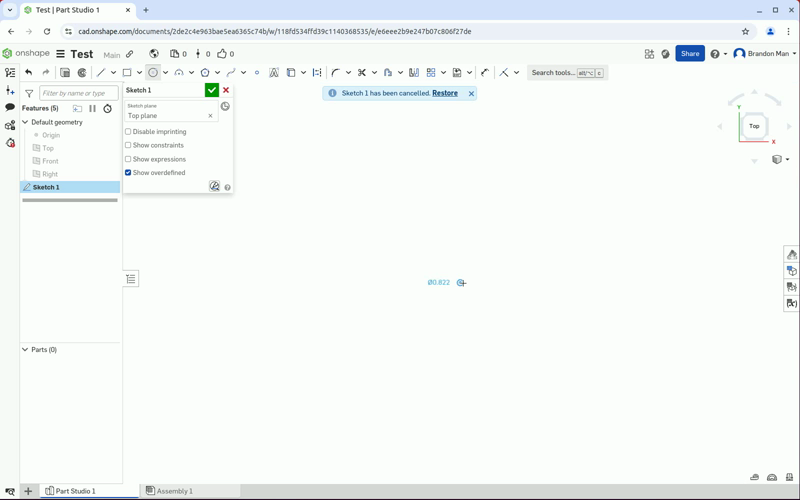
scroll(6)
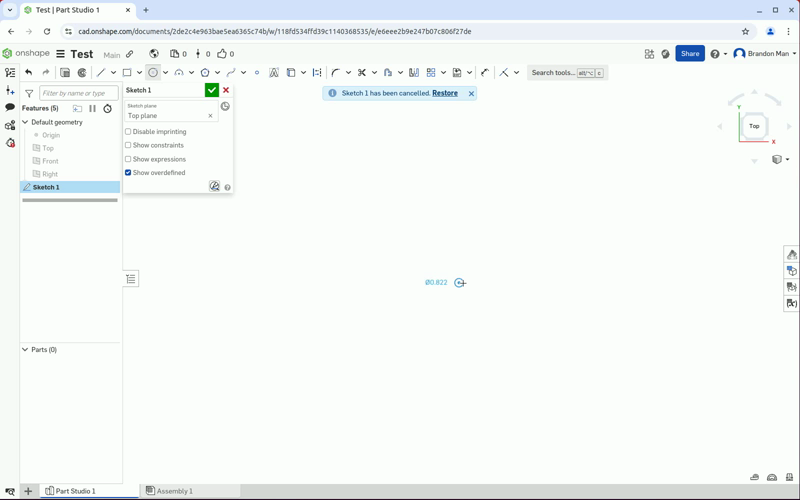
scroll(6)
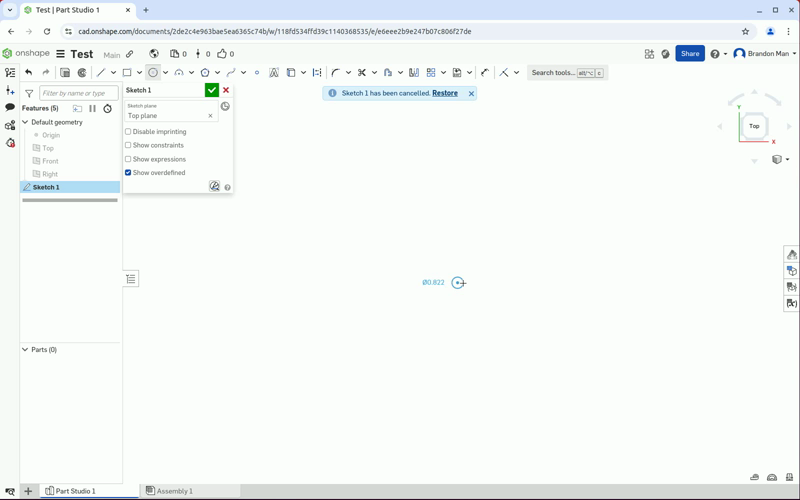
scroll(6)
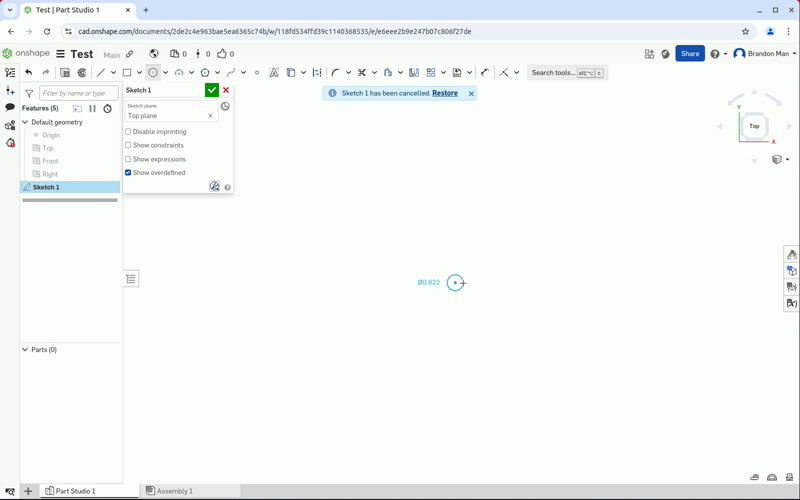
scroll(6)
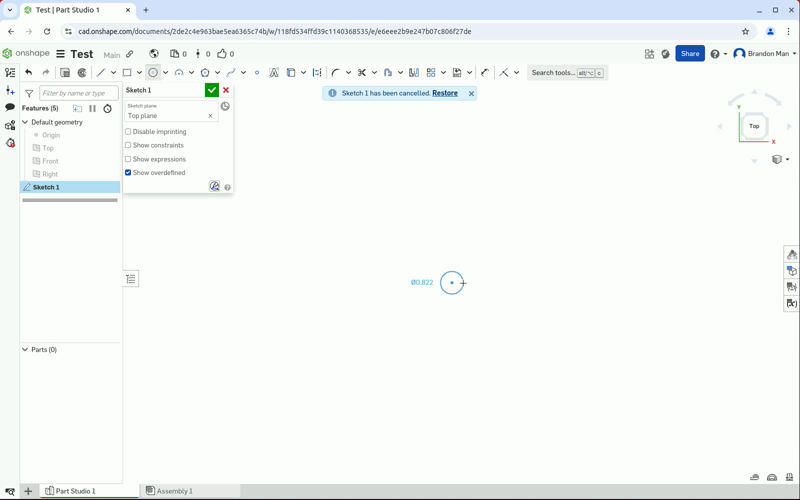
scroll(6)
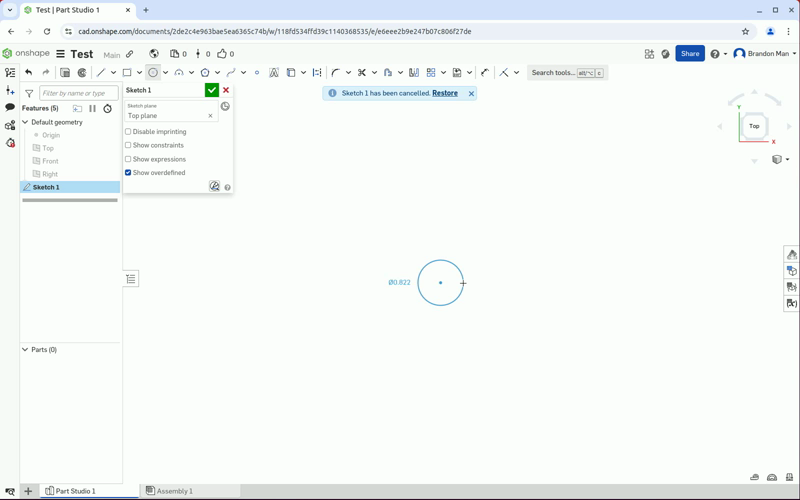
click(463, 282)
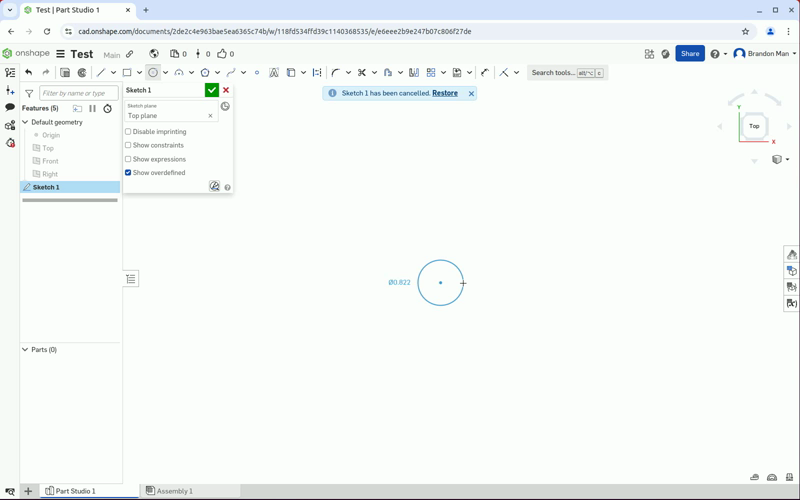
scroll(-6)
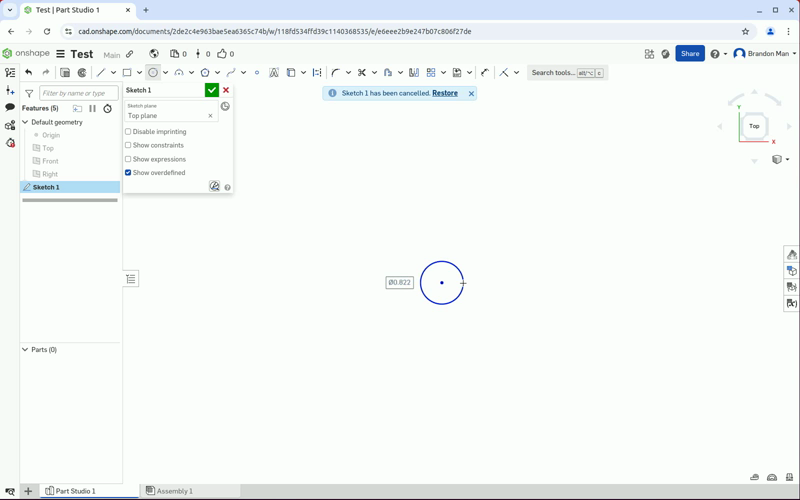
scroll(-6)
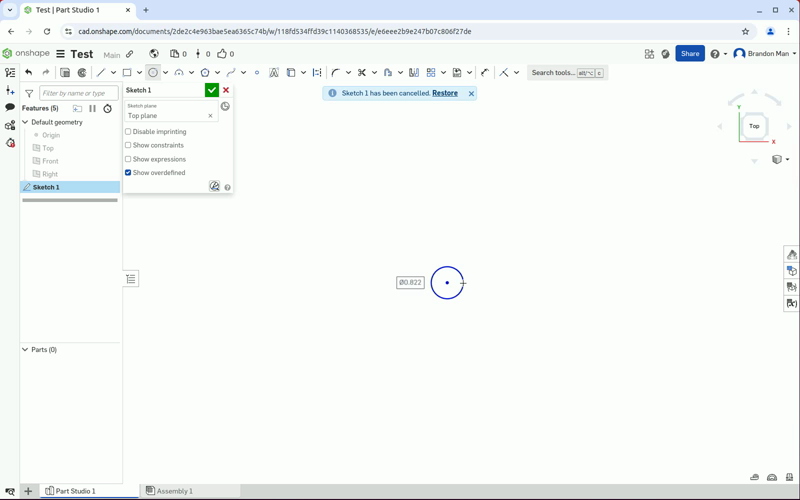
scroll(-6)
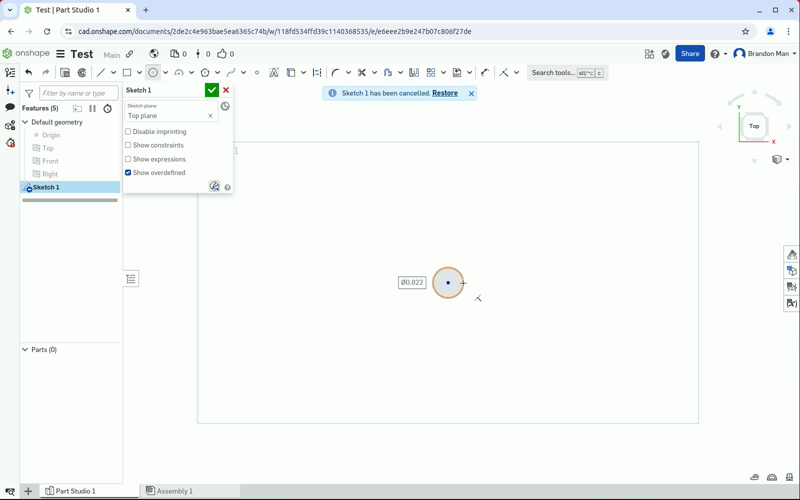
scroll(-6)
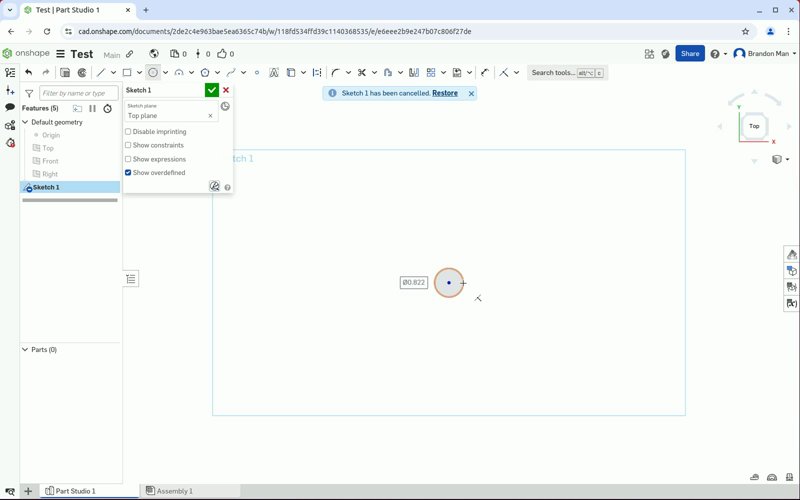
scroll(-6)
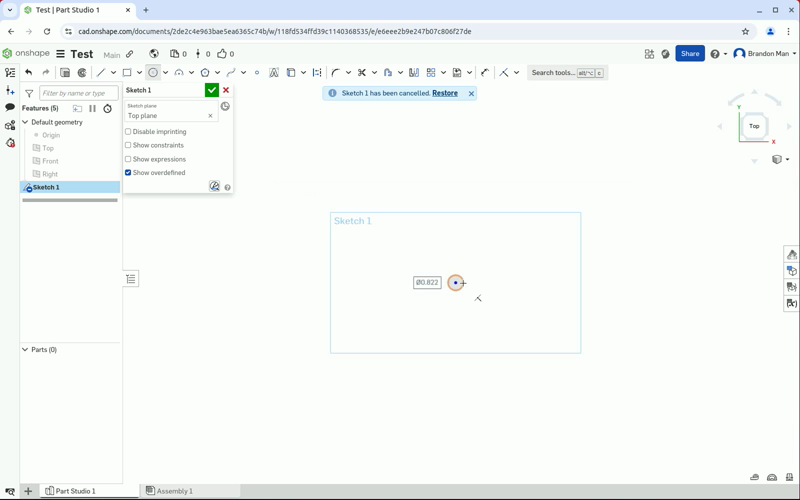
scroll(-6)
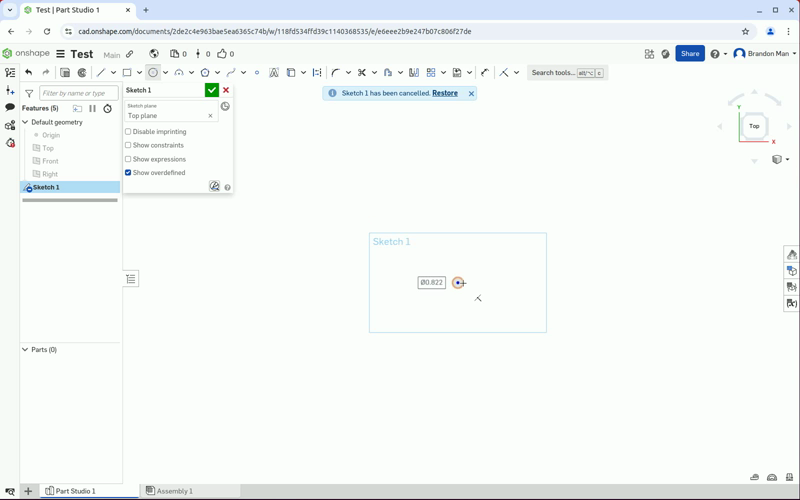
scroll(-6)
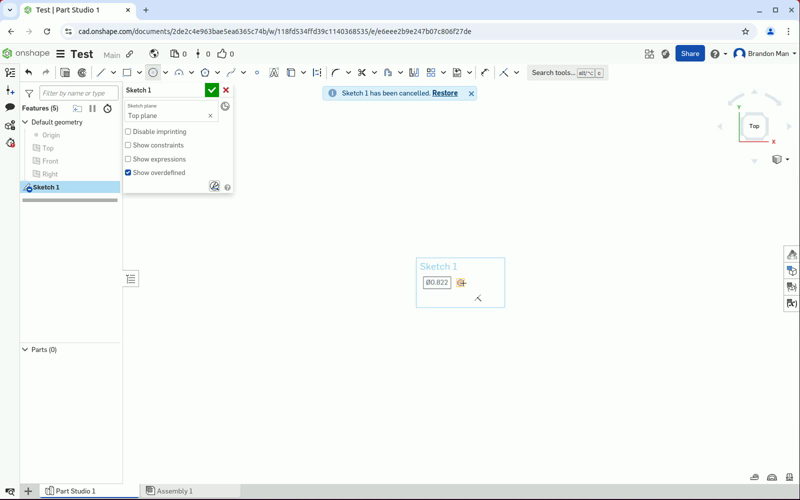
key(esc)
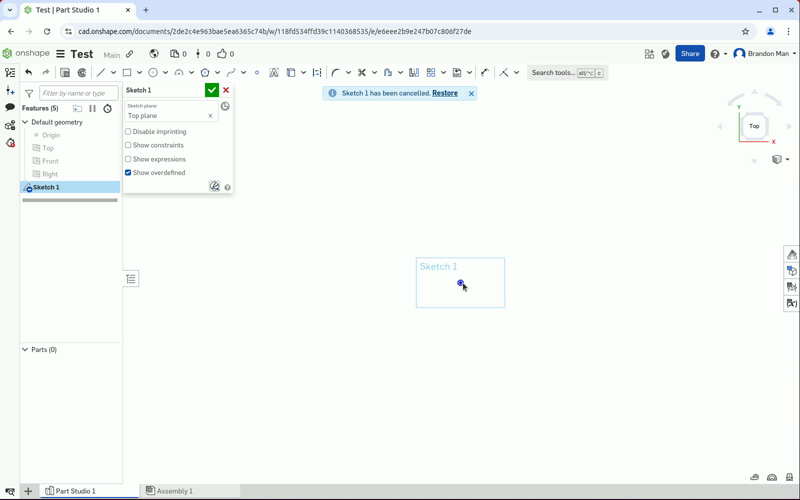
key(c)
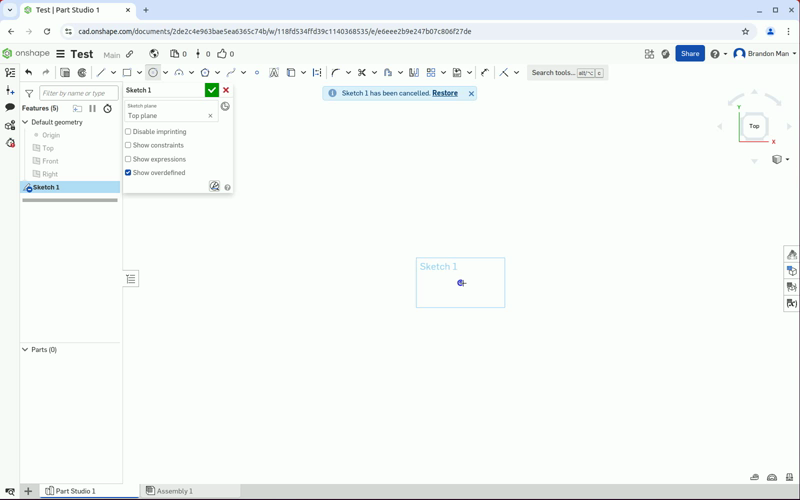
key_down(shift)
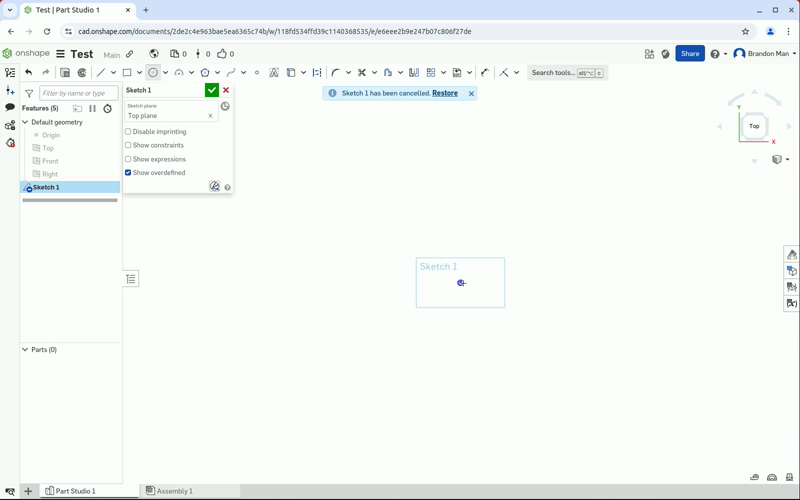
mouse_move(461, 282)
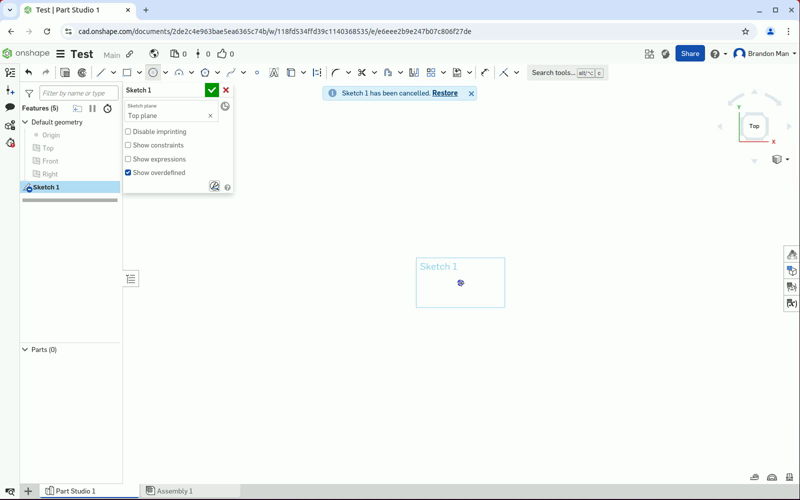
scroll(6)
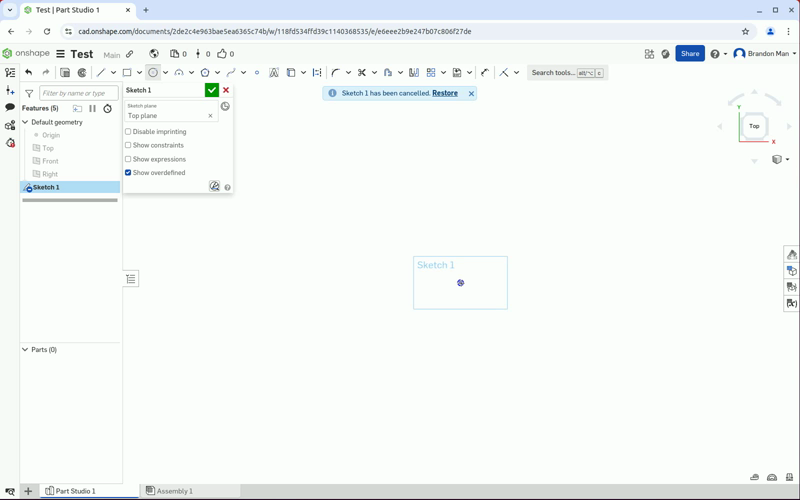
scroll(6)
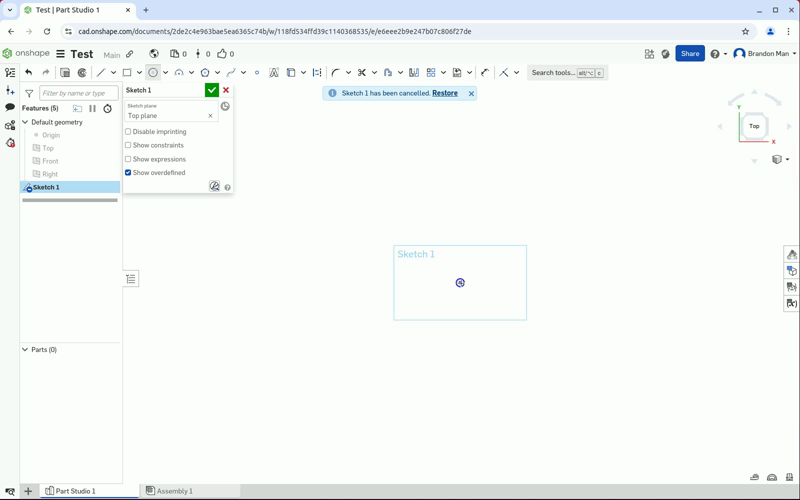
scroll(6)
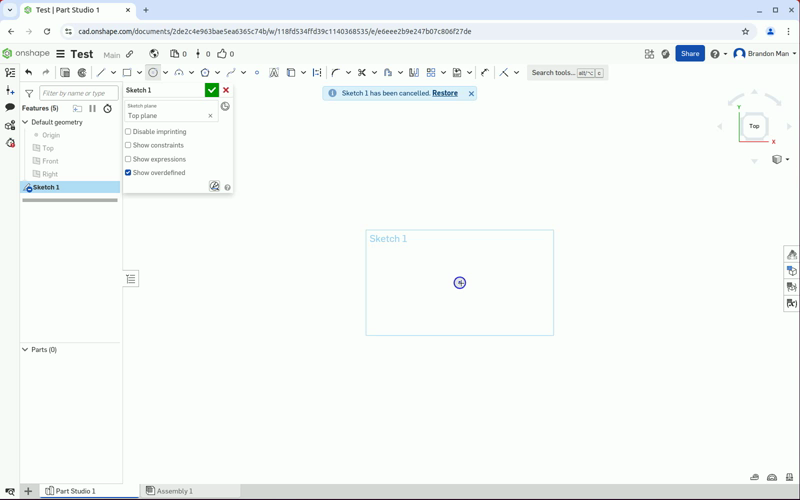
scroll(6)
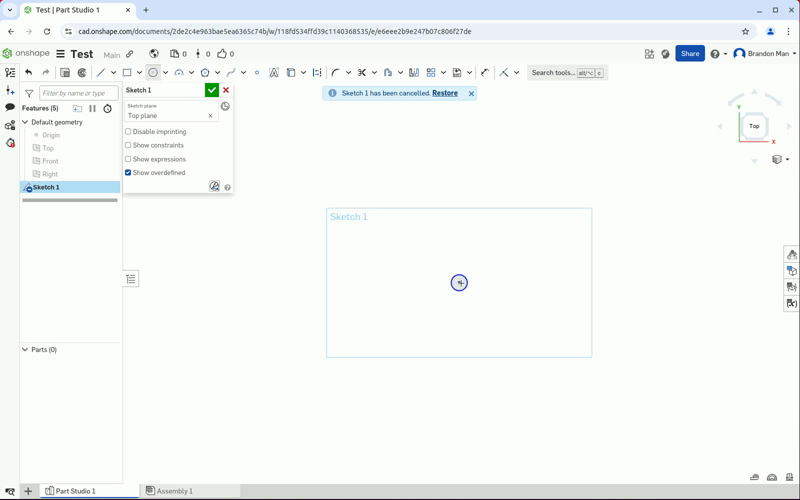
scroll(6)
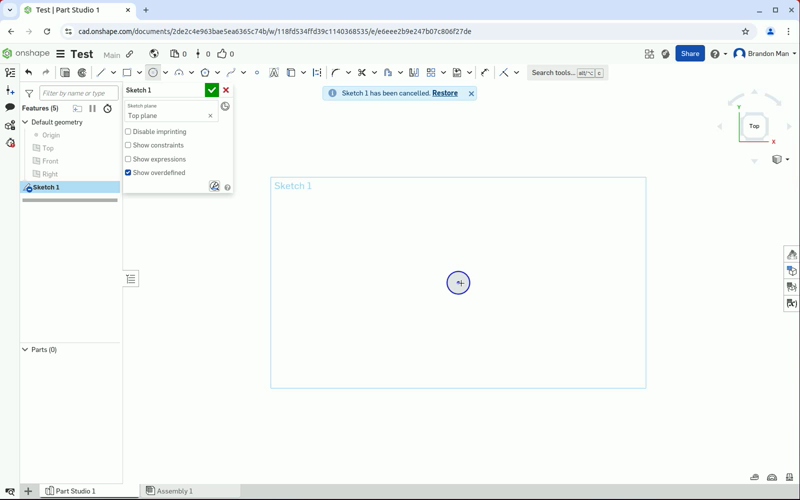
scroll(6)
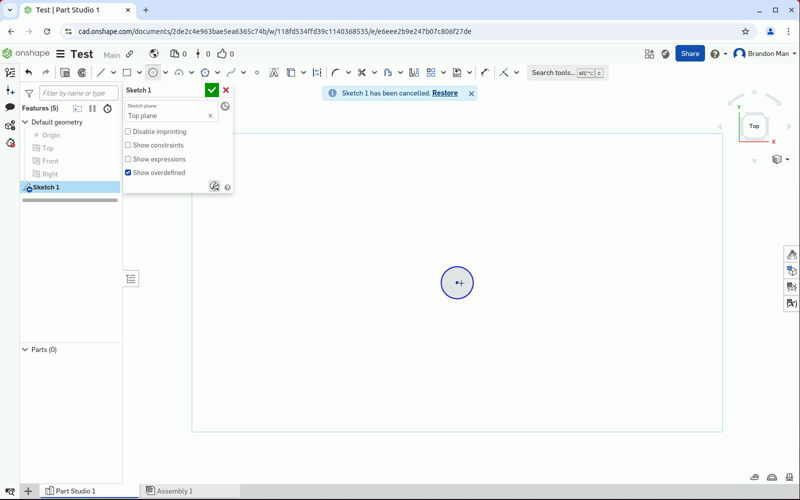
scroll(6)
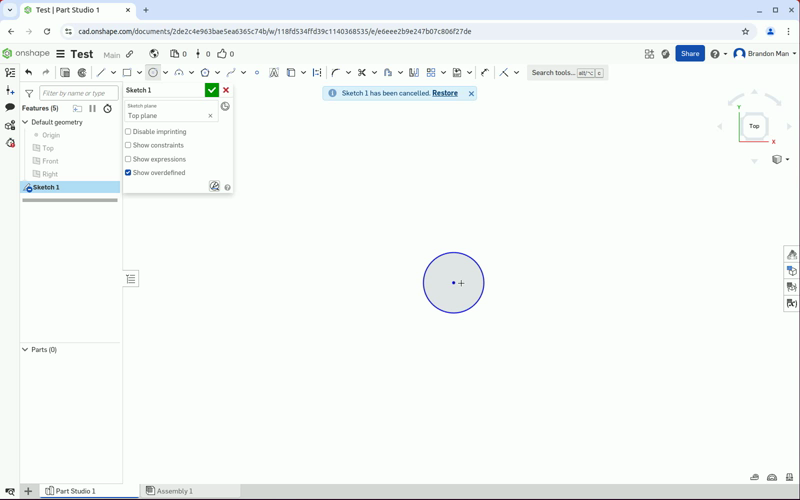
click(461, 282)
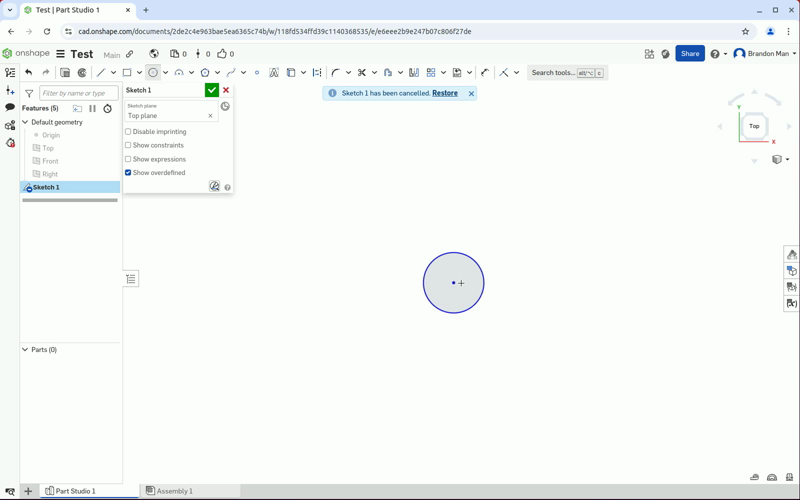
scroll(-6)
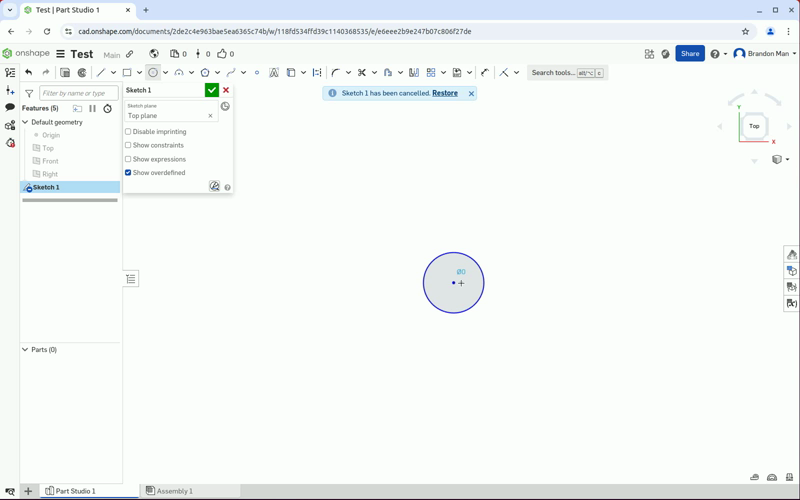
scroll(-6)
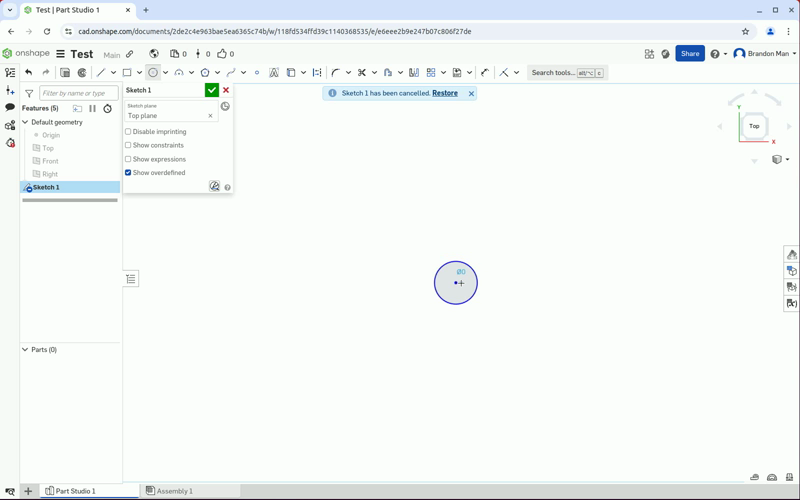
scroll(-6)
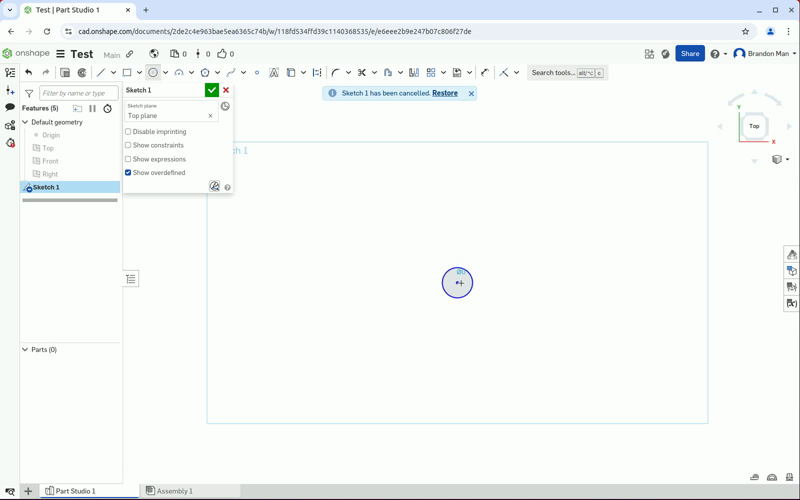
scroll(-6)
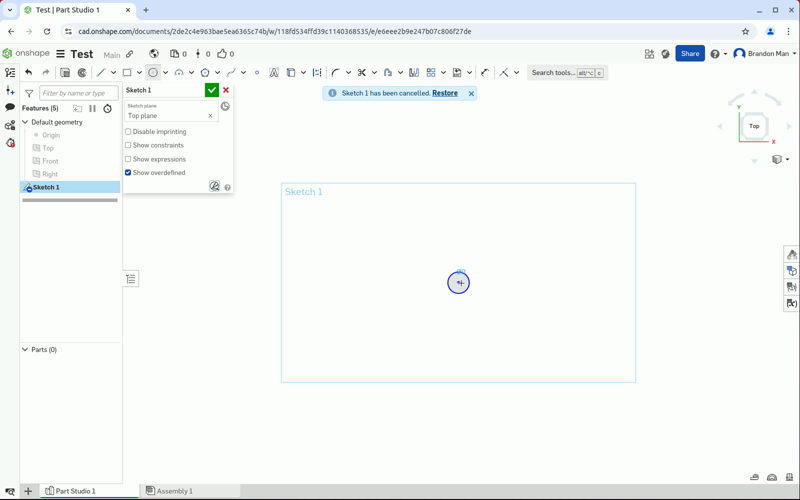
scroll(-6)
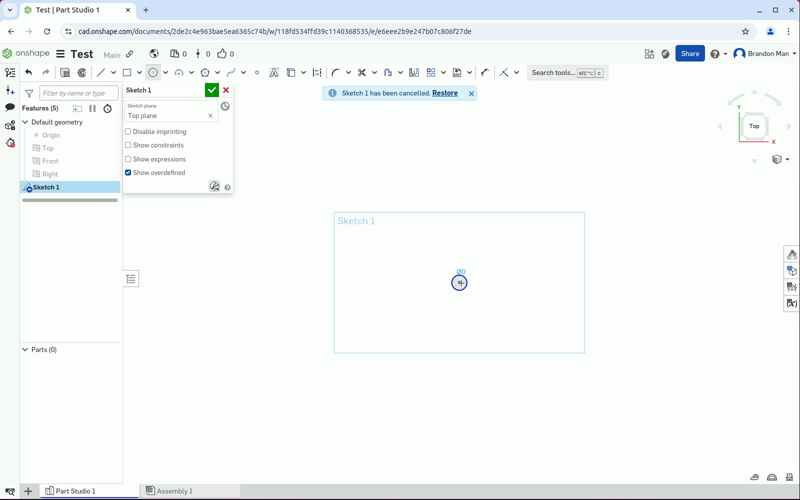
scroll(-6)
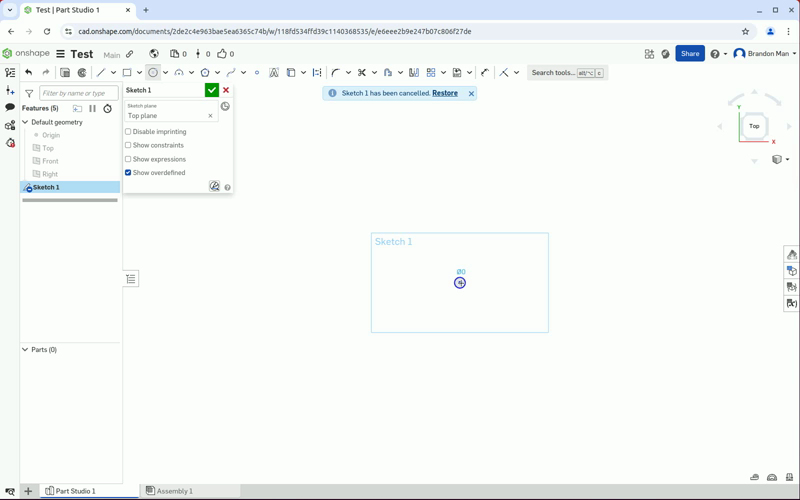
scroll(-6)
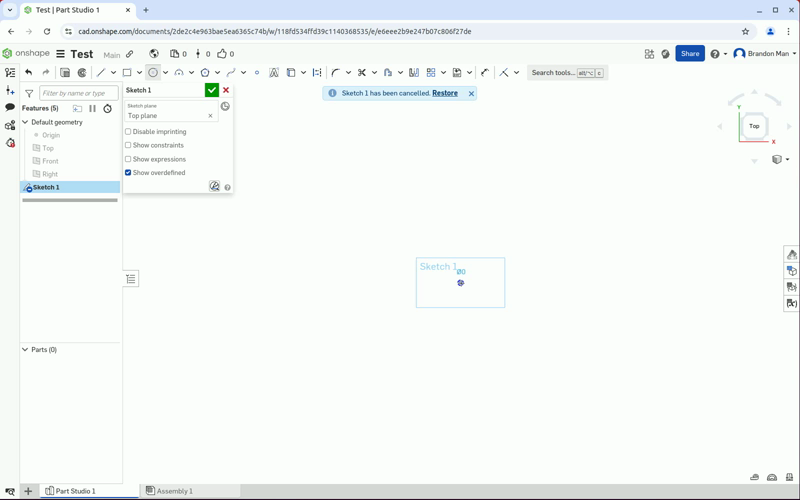
key_up(shift)
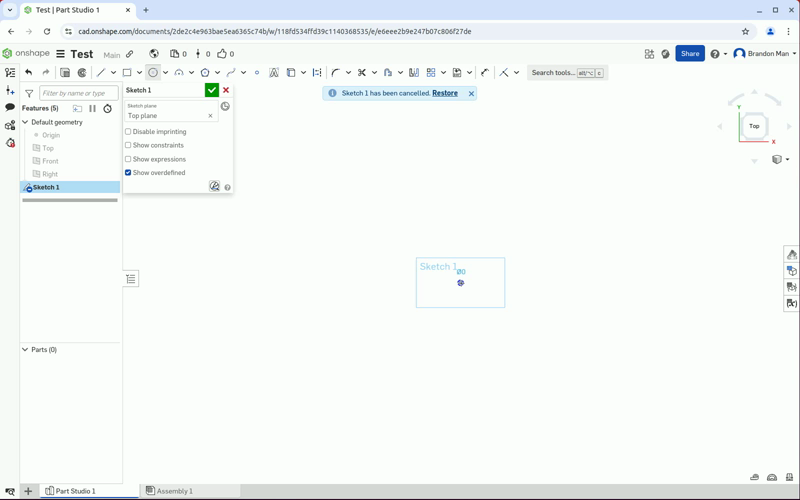
mouse_move(462, 282)
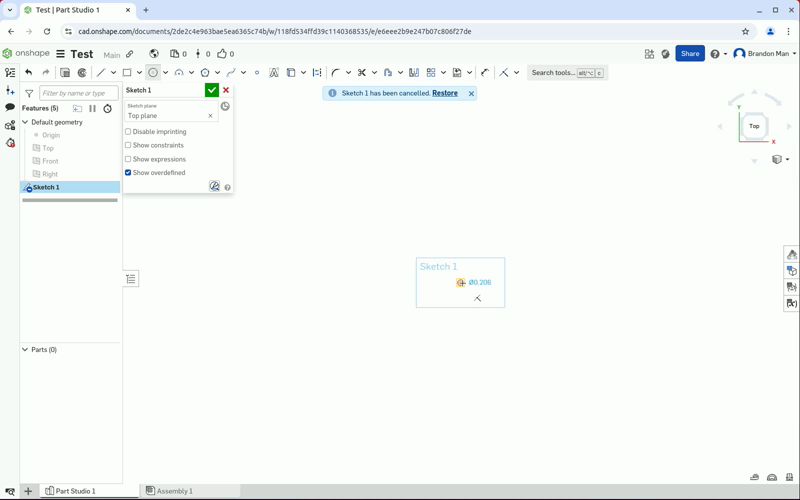
scroll(6)
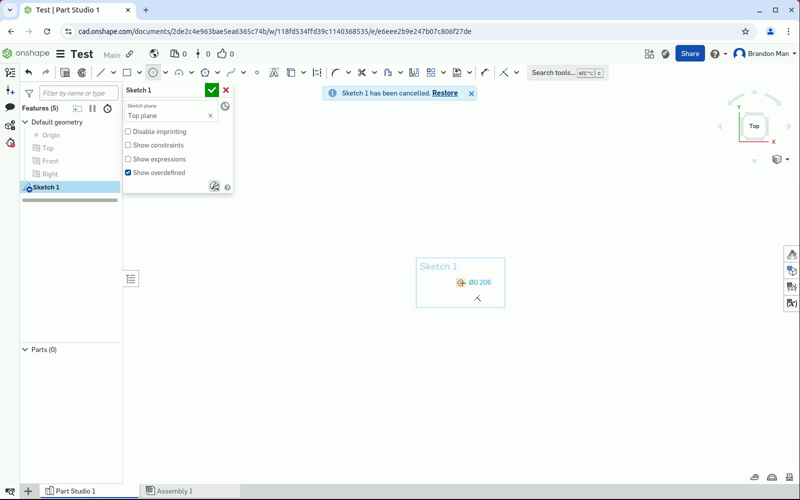
scroll(6)
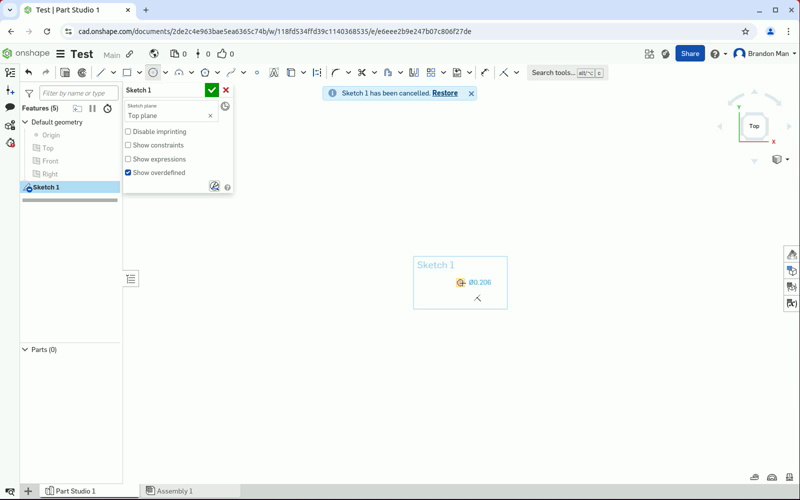
scroll(6)
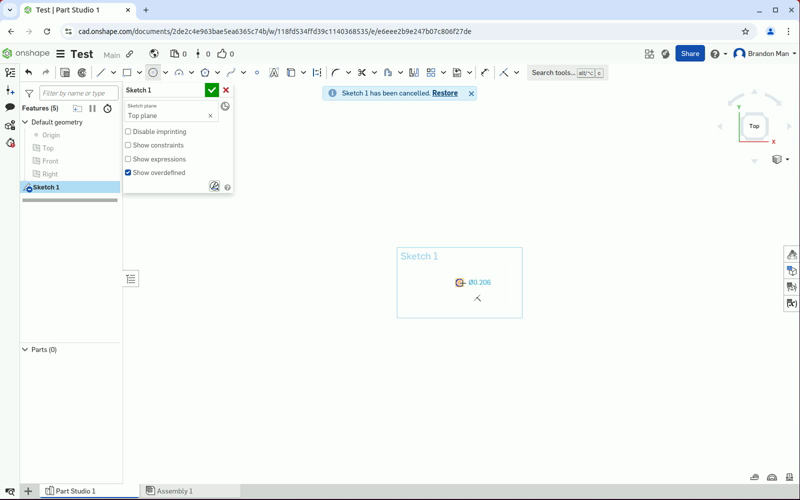
scroll(6)
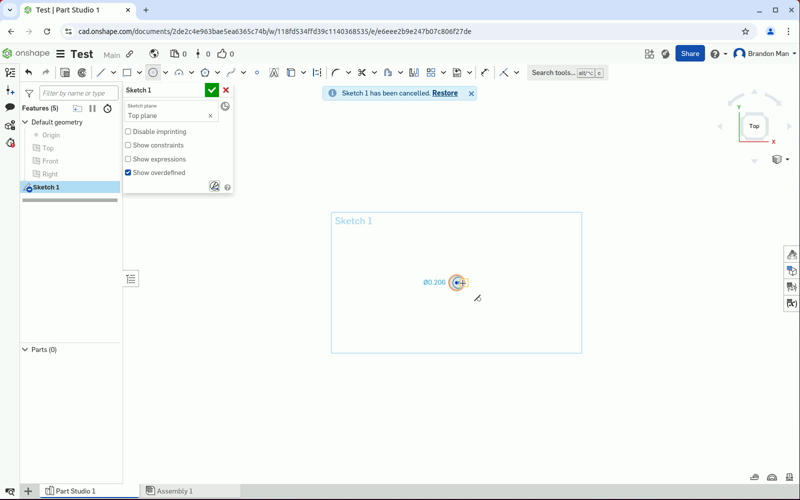
scroll(6)
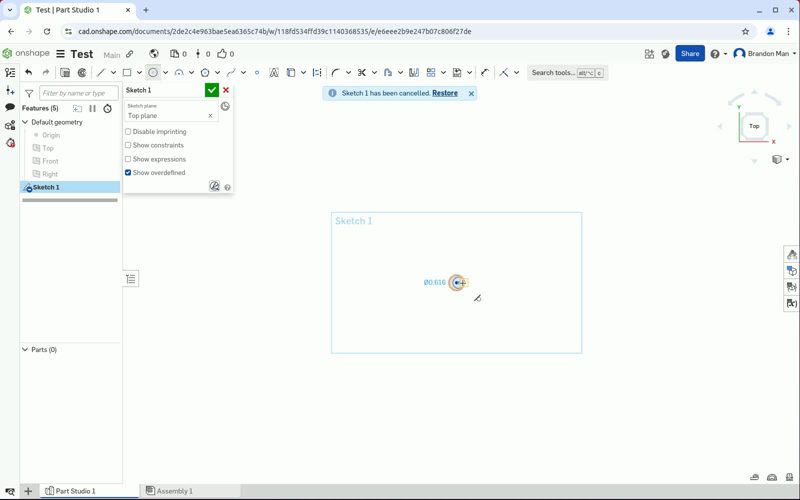
scroll(6)
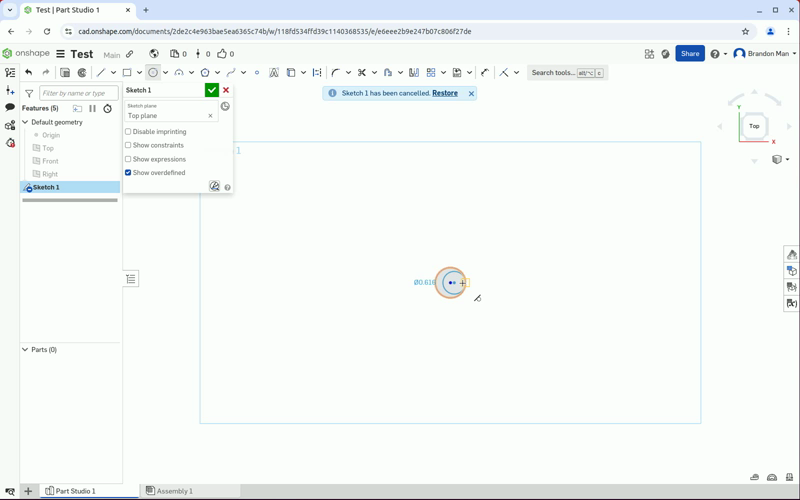
scroll(6)
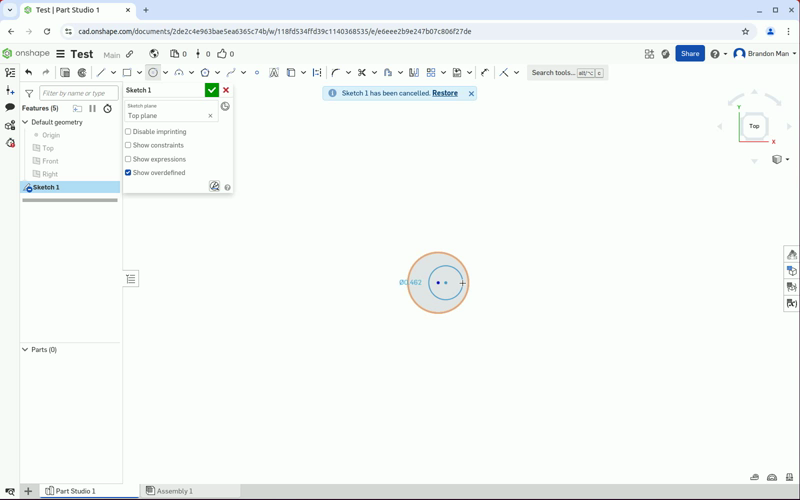
click(462, 282)
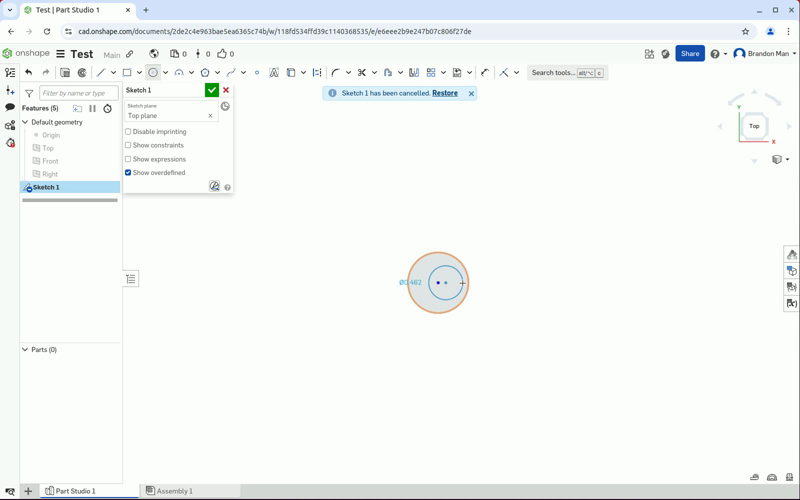
scroll(-6)
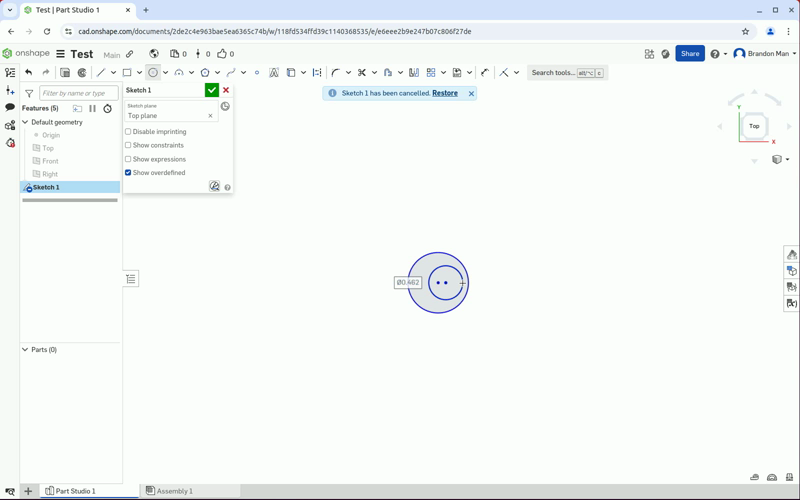
scroll(-6)
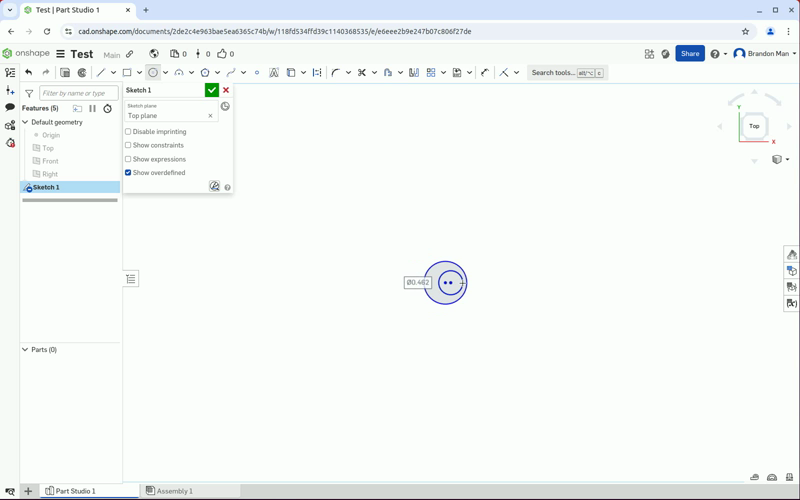
scroll(-6)
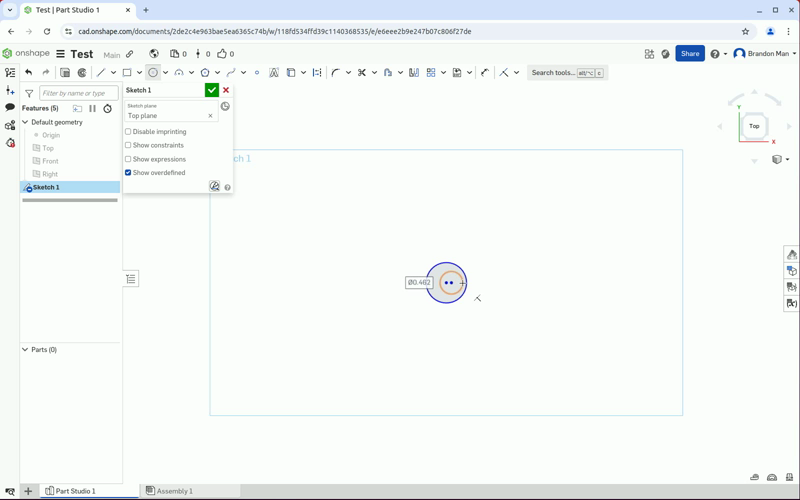
scroll(-6)
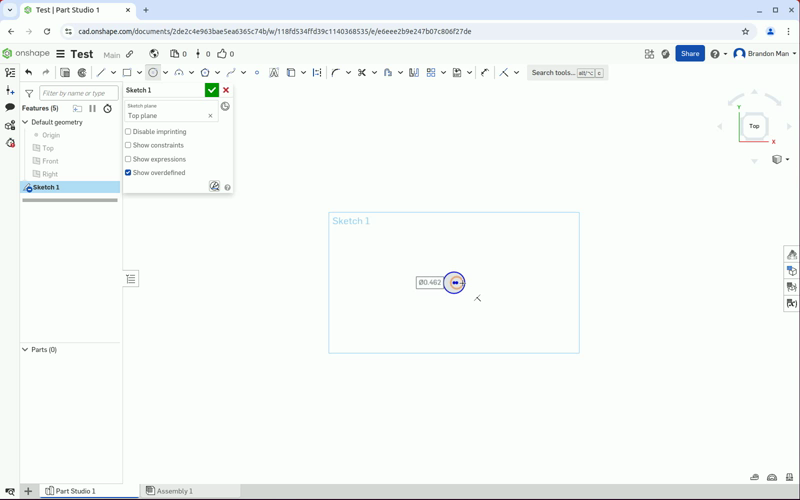
scroll(-6)
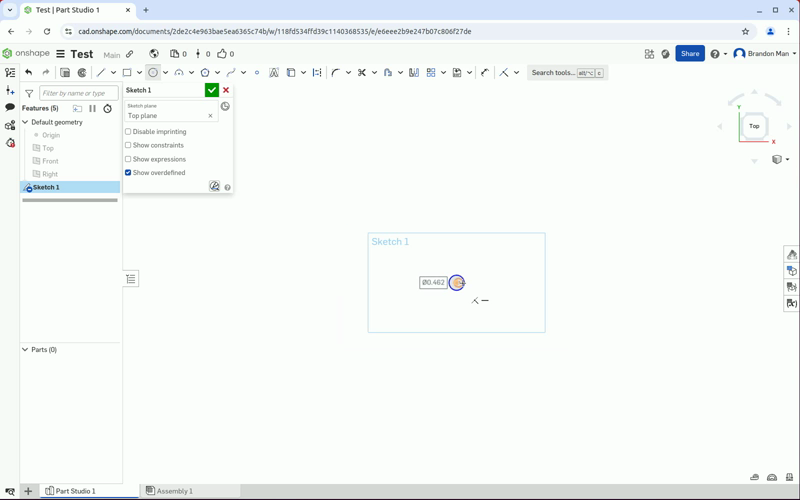
scroll(-6)
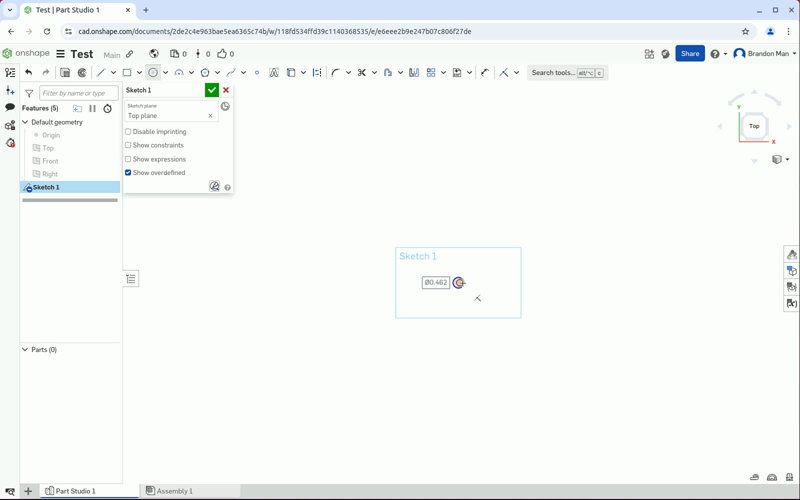
scroll(-6)
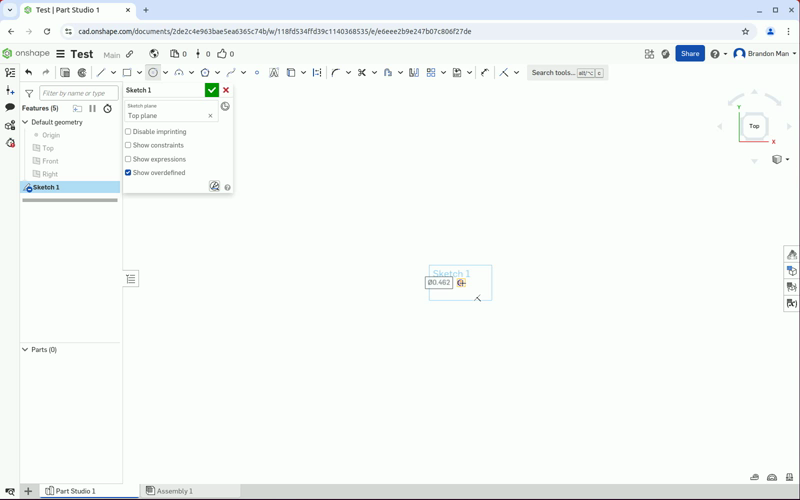
key(esc)
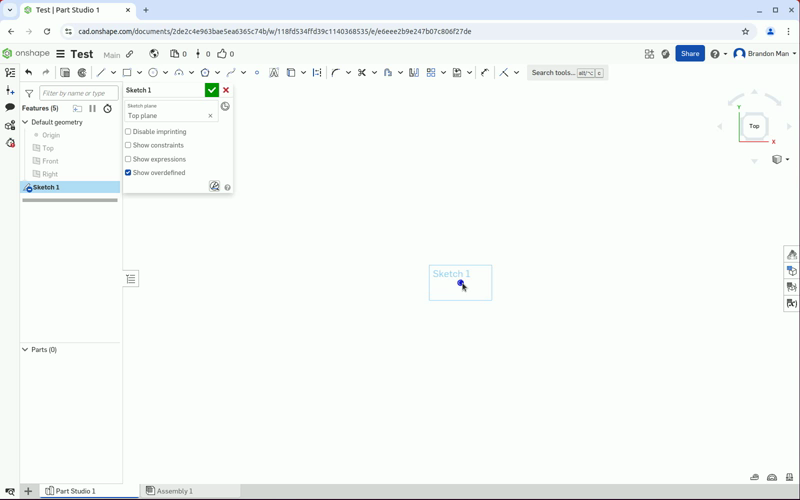
mouse_move(459, 283)
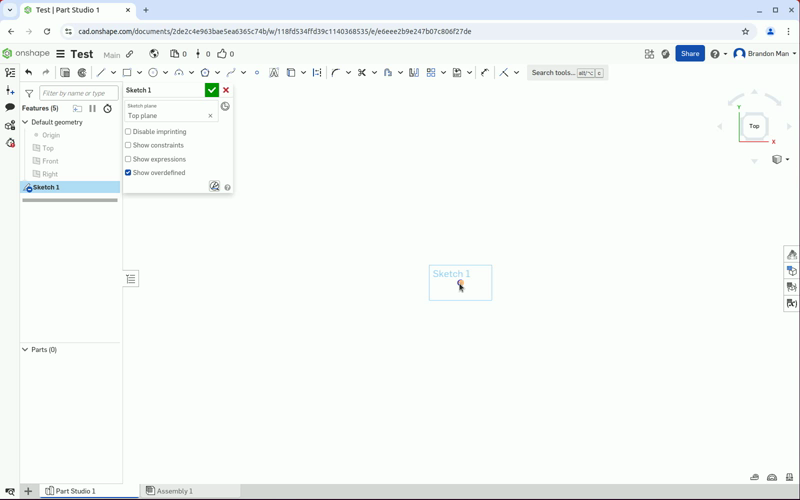
scroll(6)
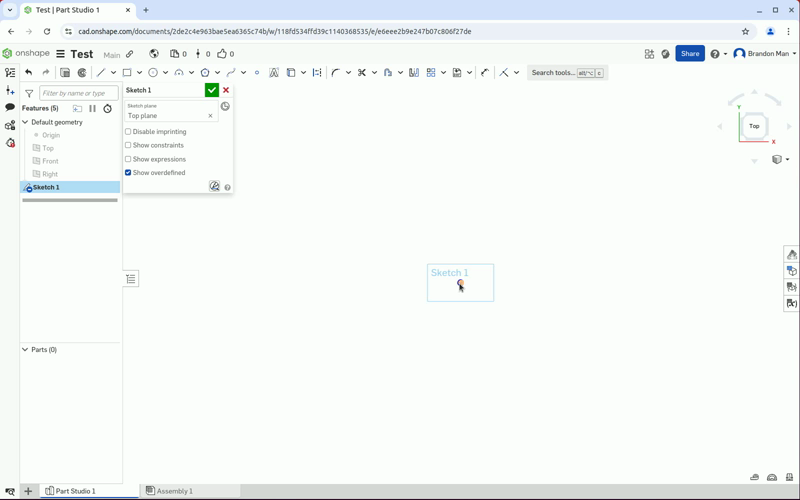
scroll(6)
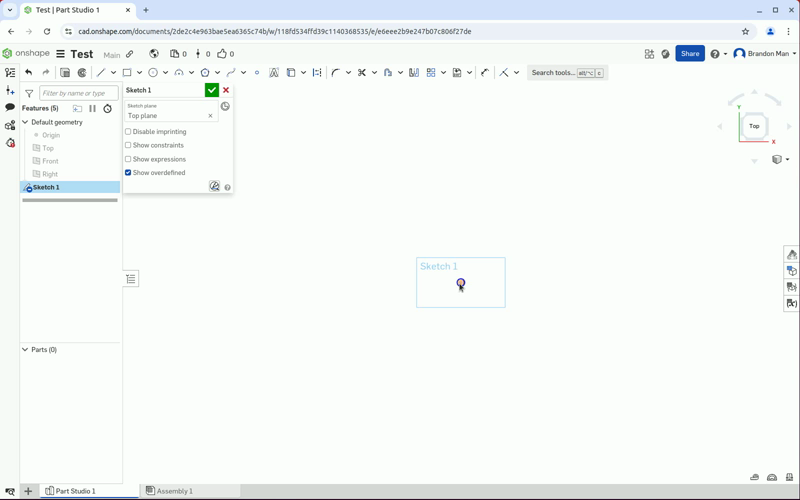
scroll(6)
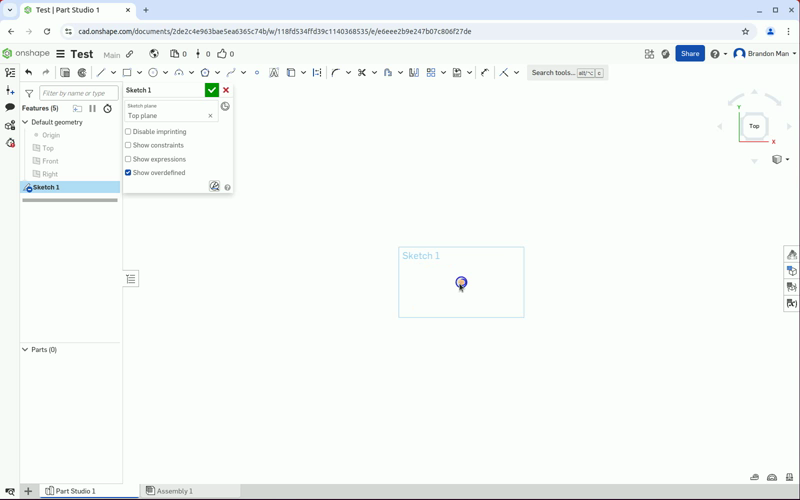
scroll(6)
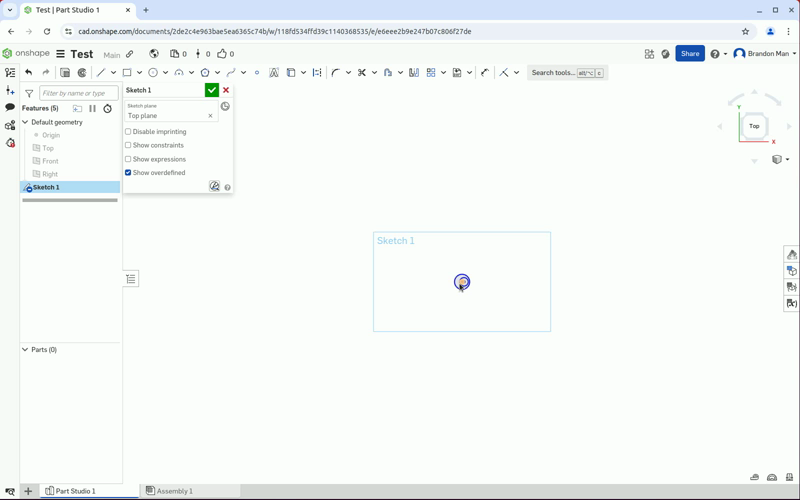
scroll(6)
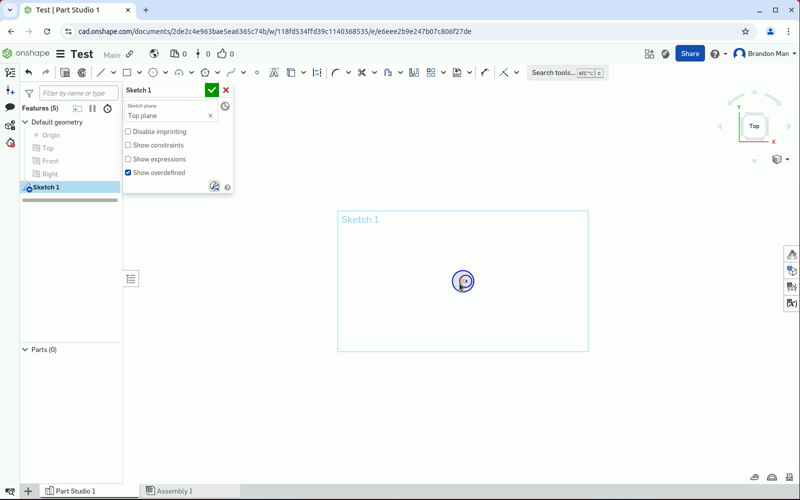
scroll(6)
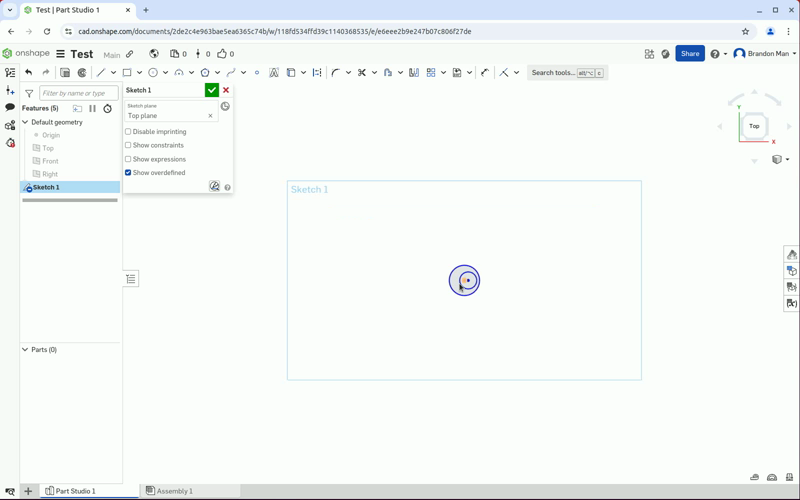
scroll(6)
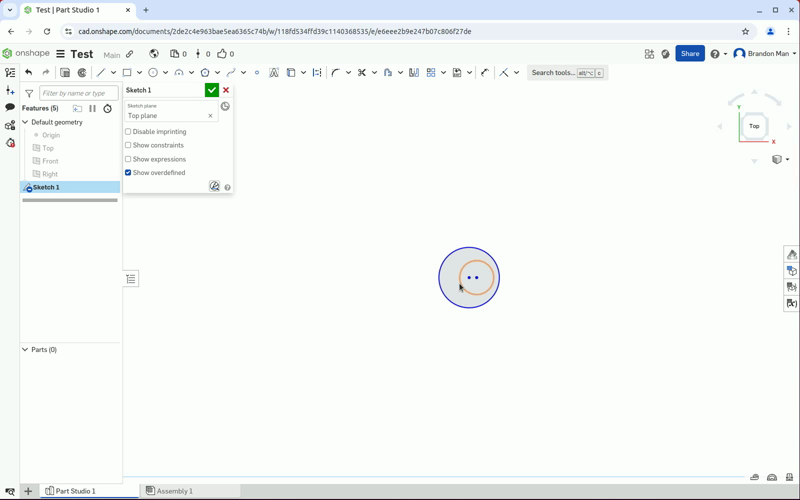
click(459, 283)
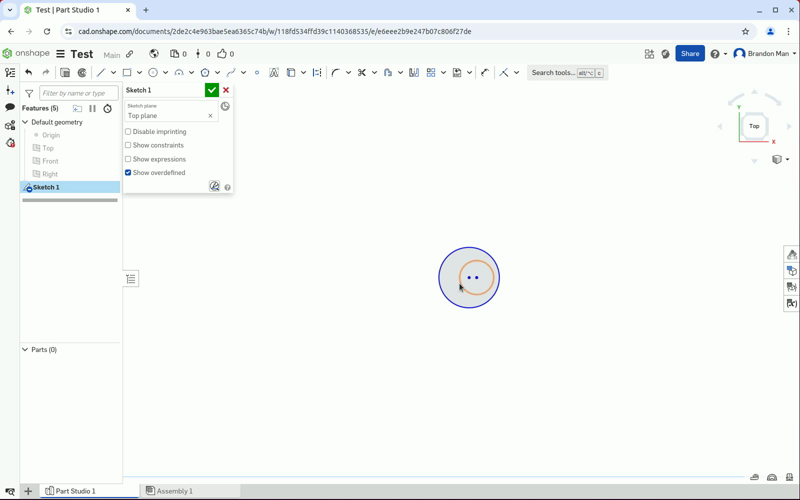
scroll(-6)
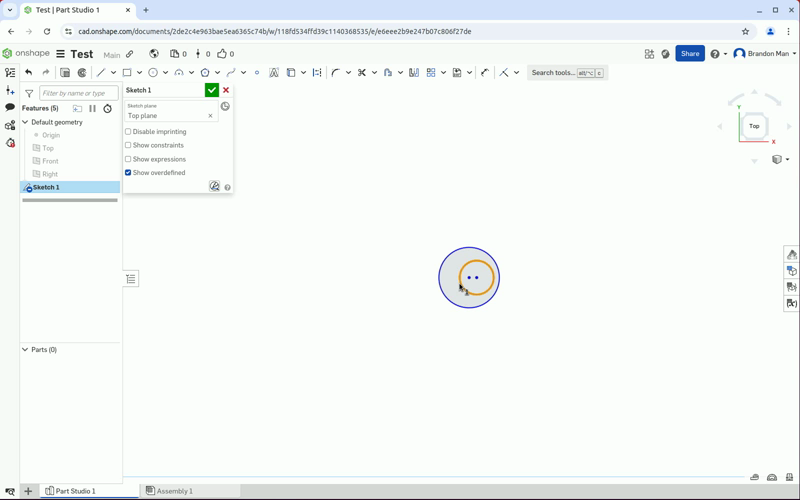
scroll(-6)
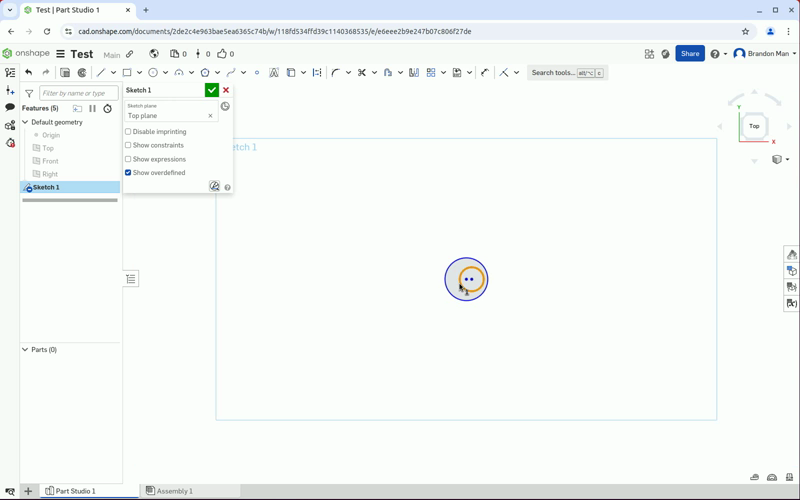
scroll(-6)
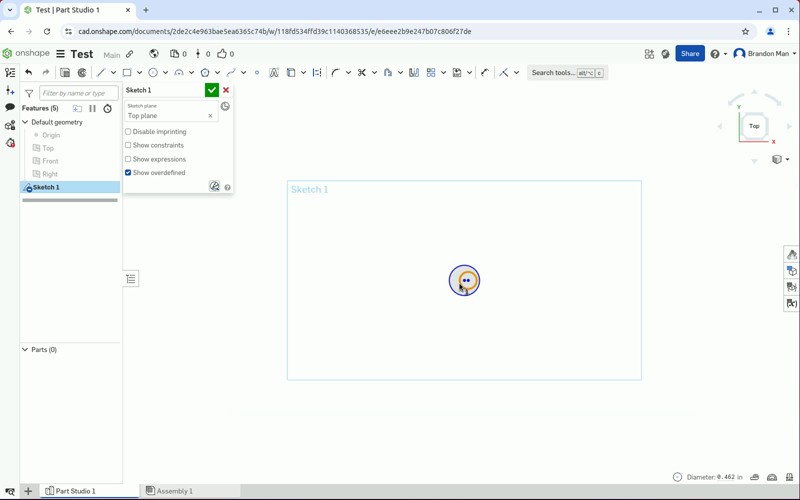
scroll(-6)
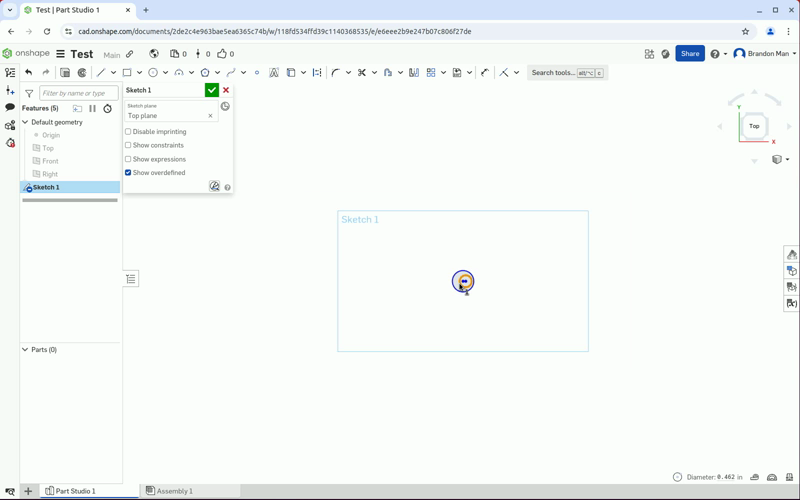
scroll(-6)
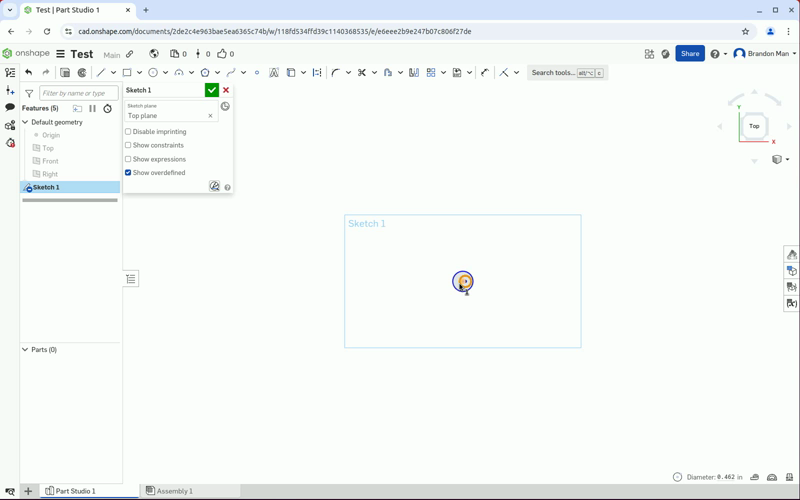
scroll(-6)
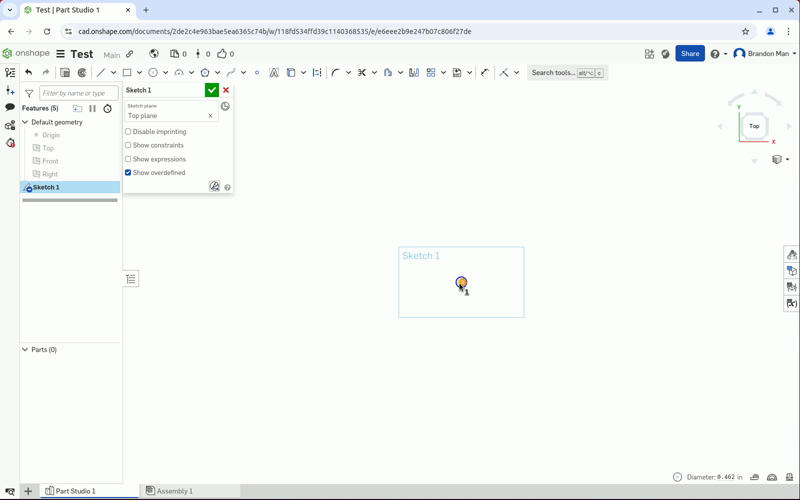
scroll(-6)
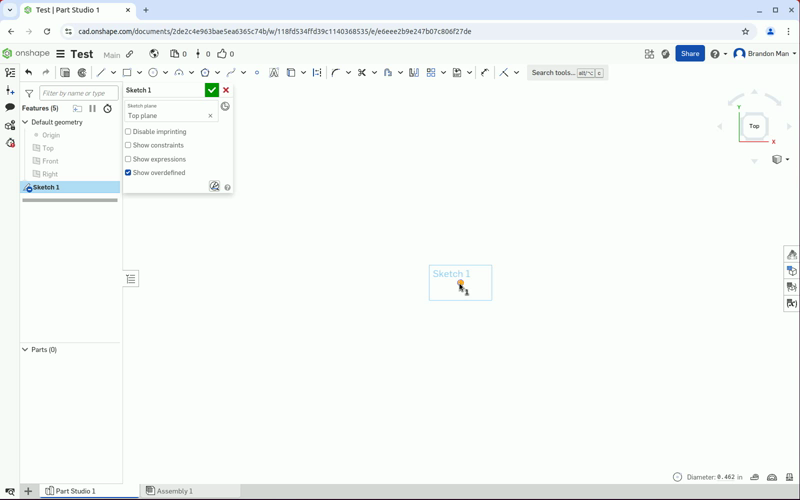
mouse_move(73, 352)
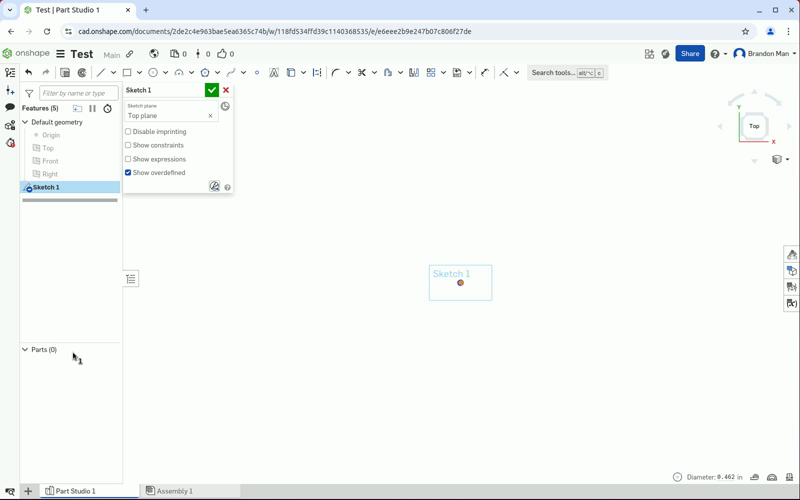
key(shift+y)
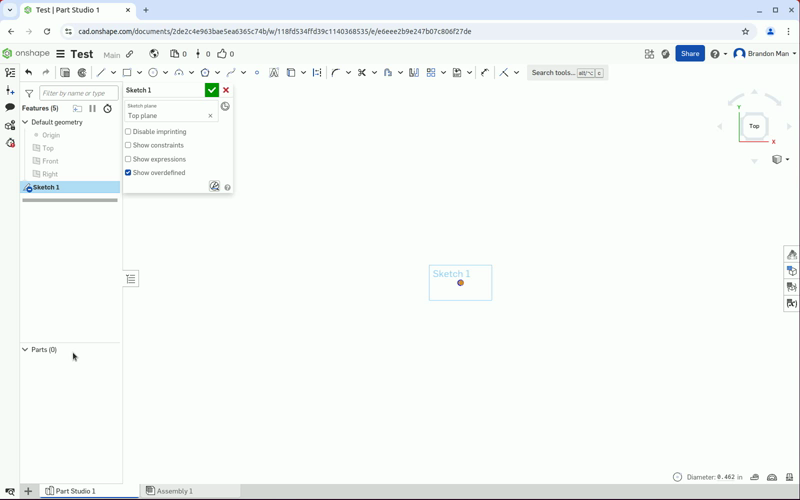
key(shift+e)
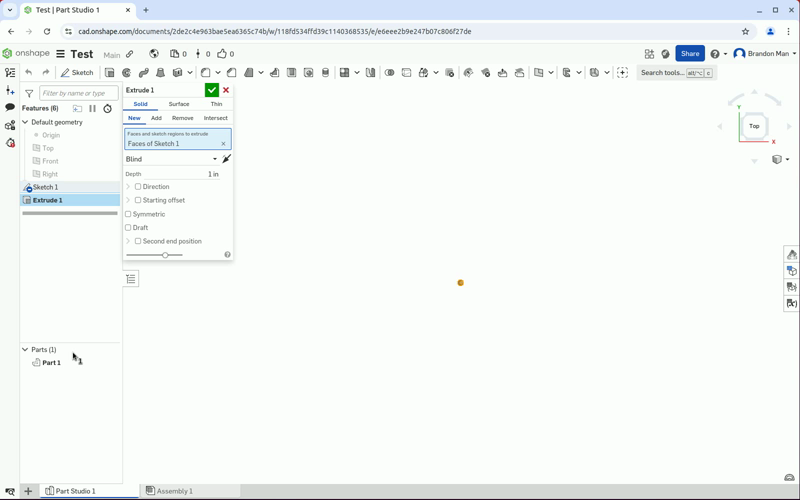
mouse_move(143, 106)
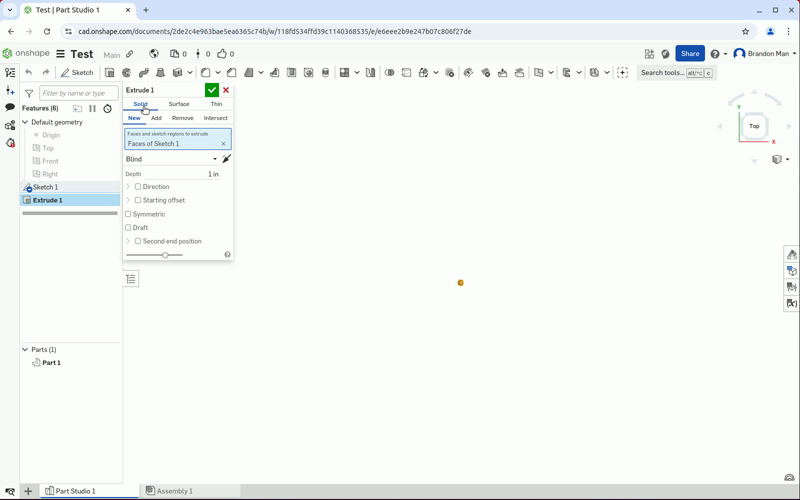
click(143, 106)
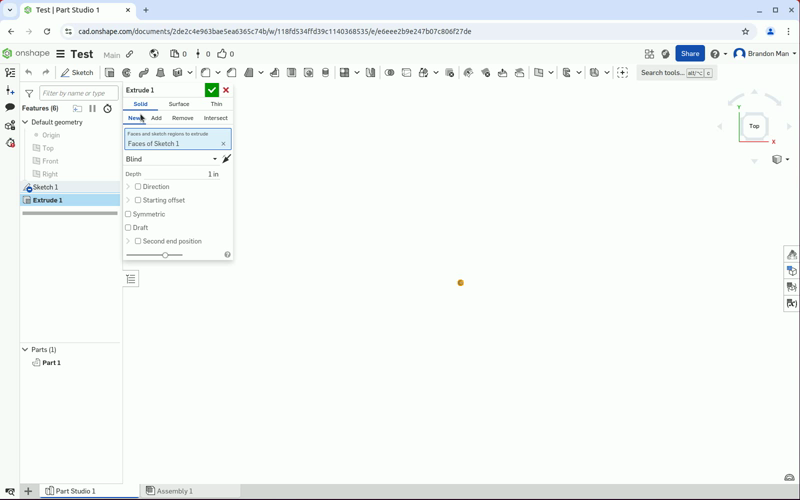
mouse_move(137, 120)
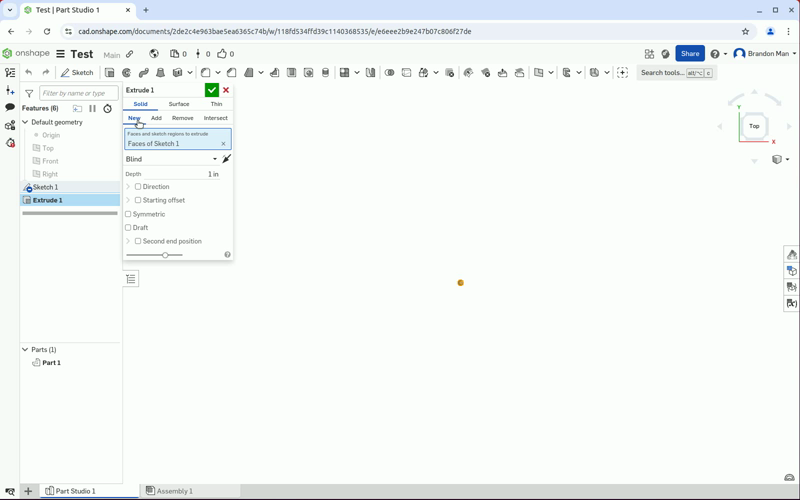
click(137, 120)
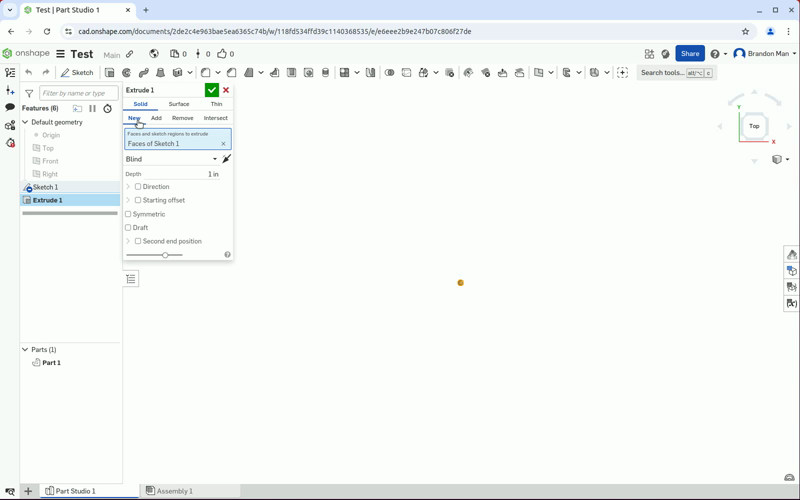
key(tab, 4)
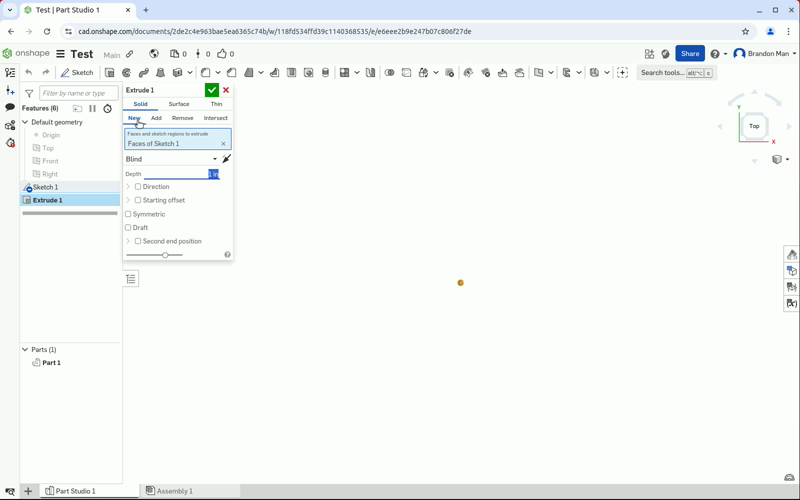
text(23.108)
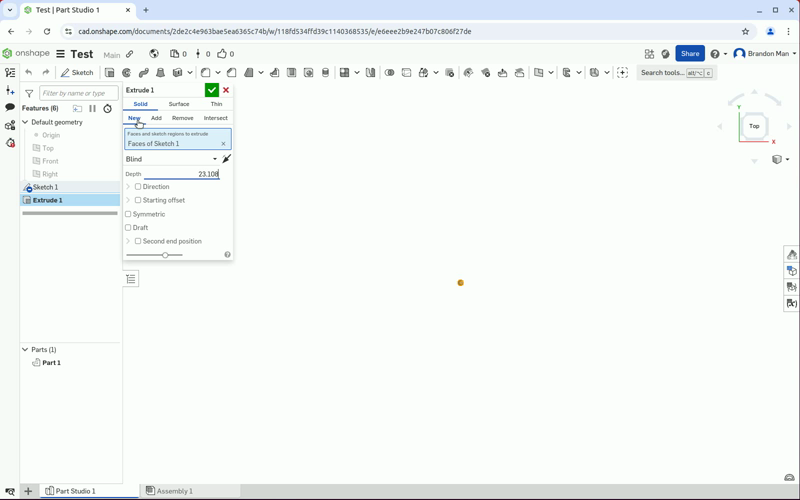
key(enter)
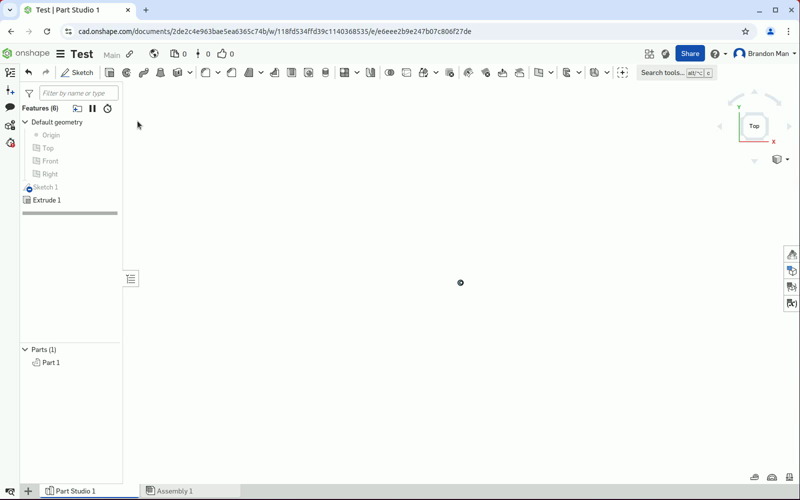
key(shift+h)
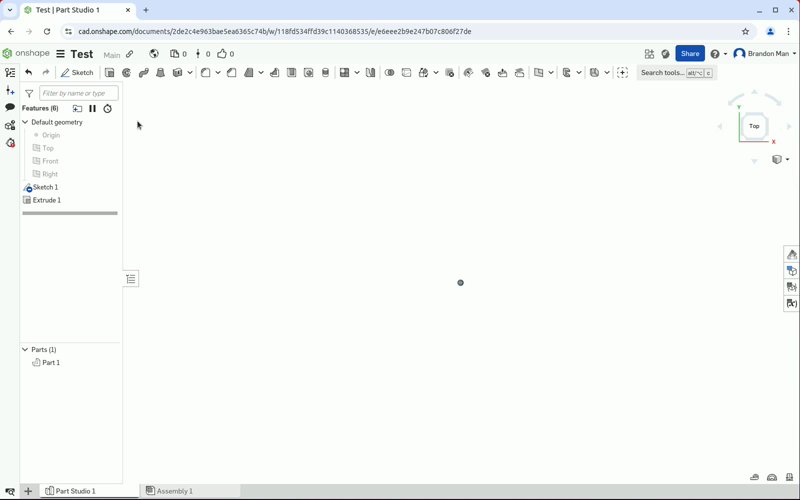
key(shift+h)
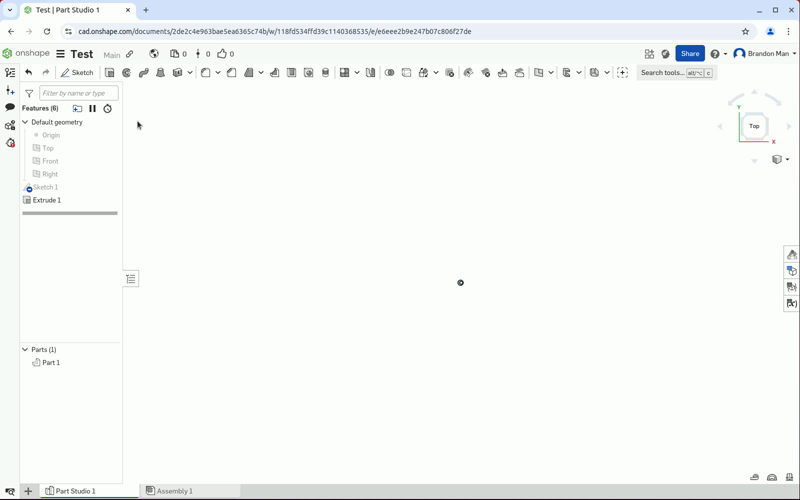
mouse_move(73, 189)
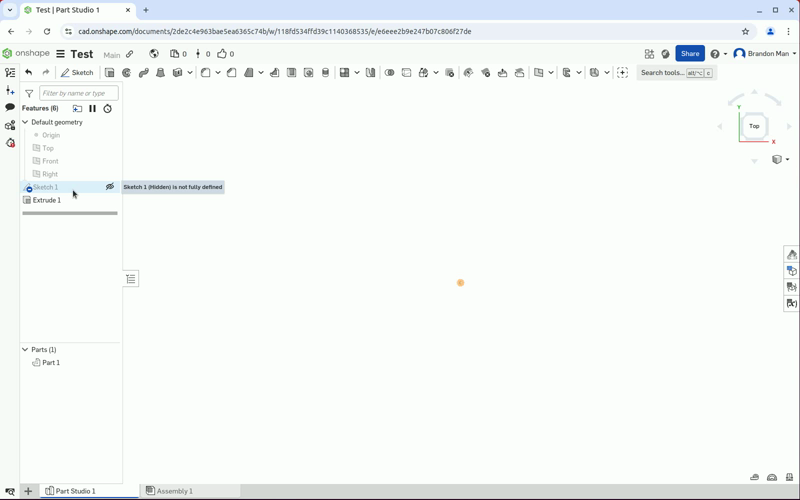
click(73, 189)
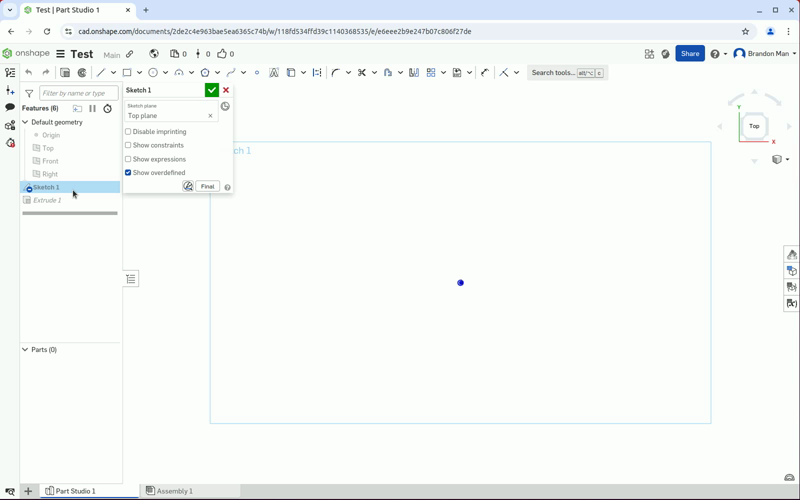
mouse_move(229, 92)
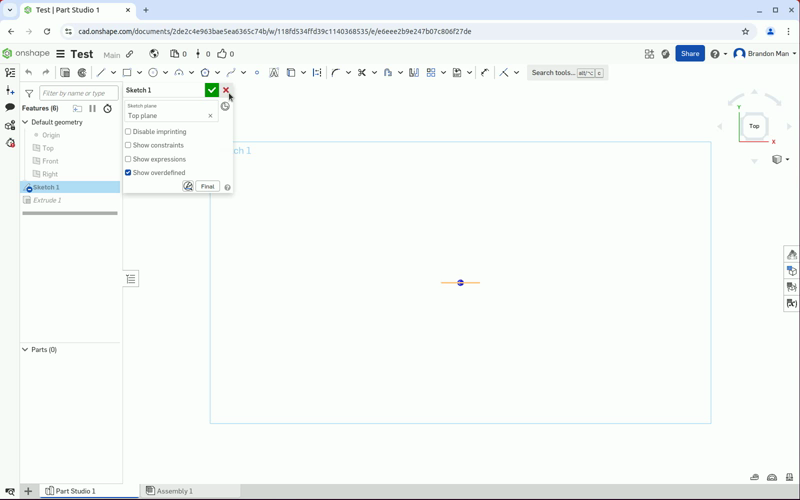
click(229, 92)
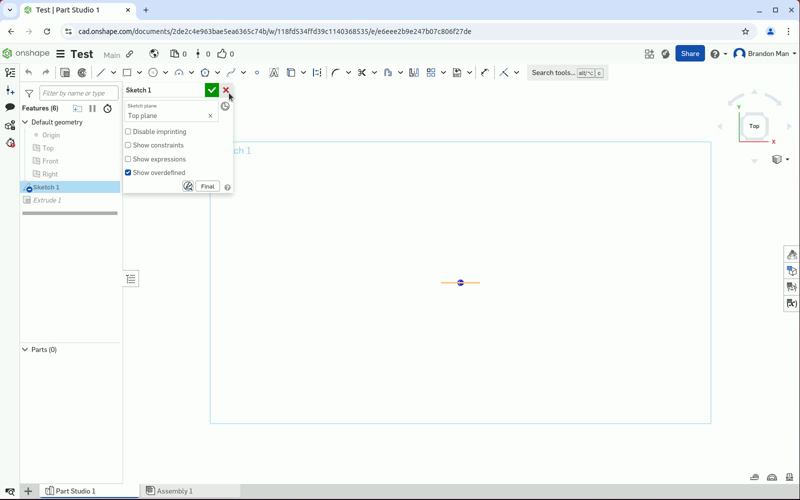
key(shift+s)
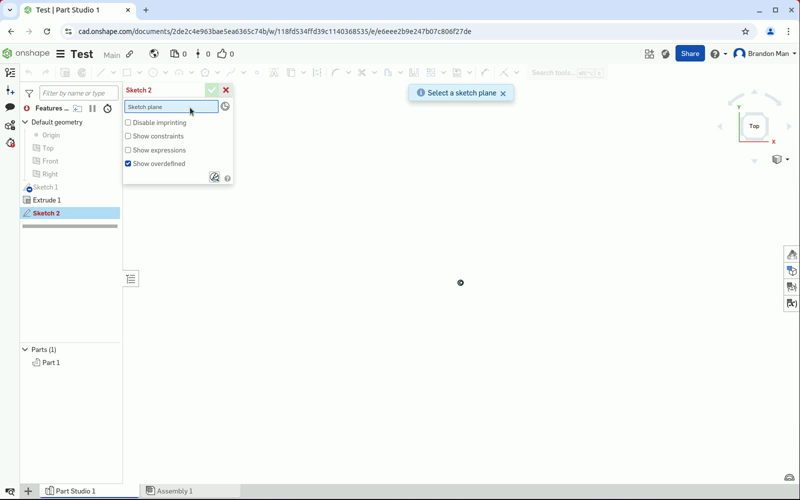
mouse_move(73, 150)
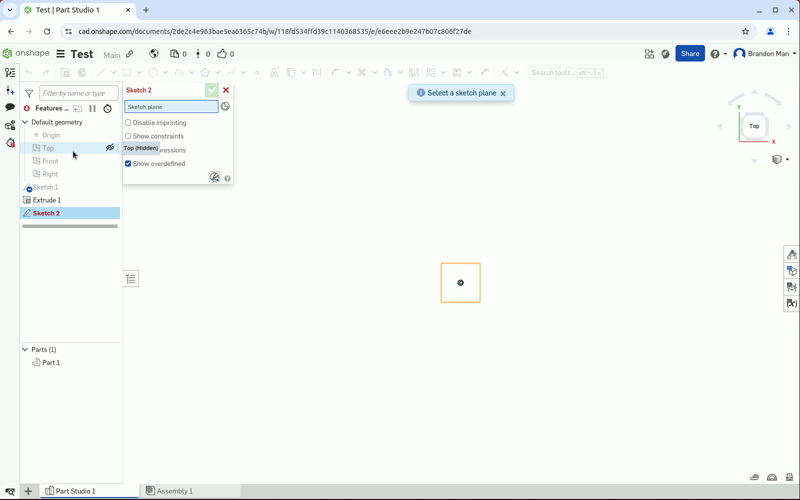
click(73, 150)
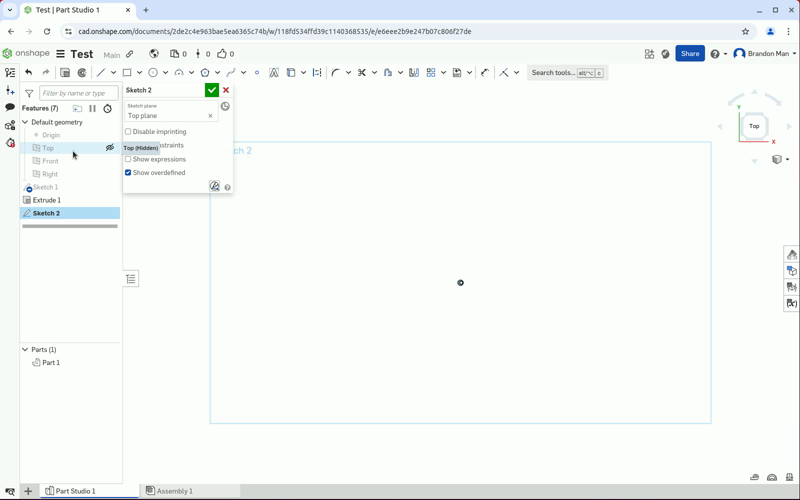
mouse_move(73, 352)
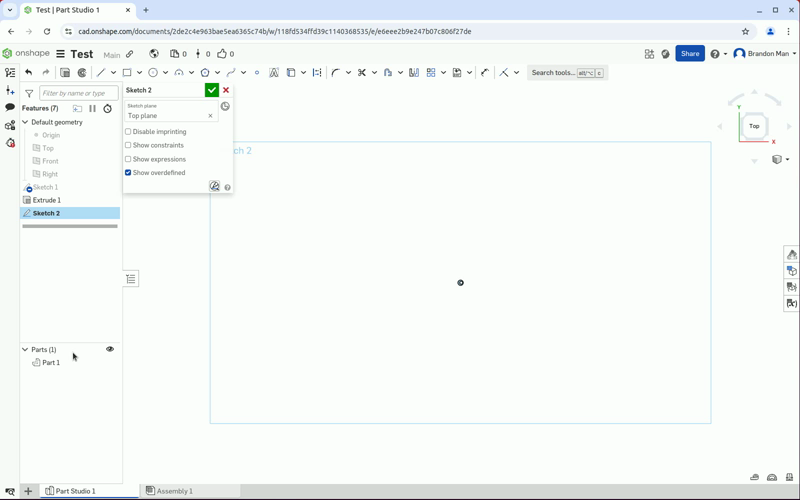
key(y)
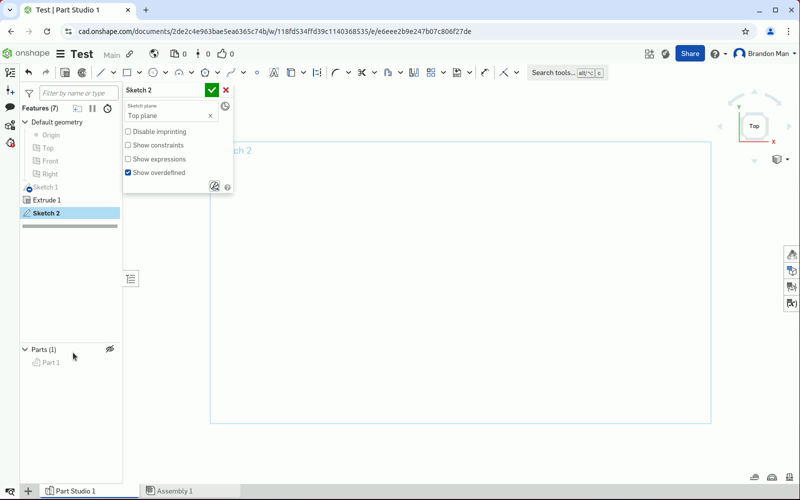
key(c)
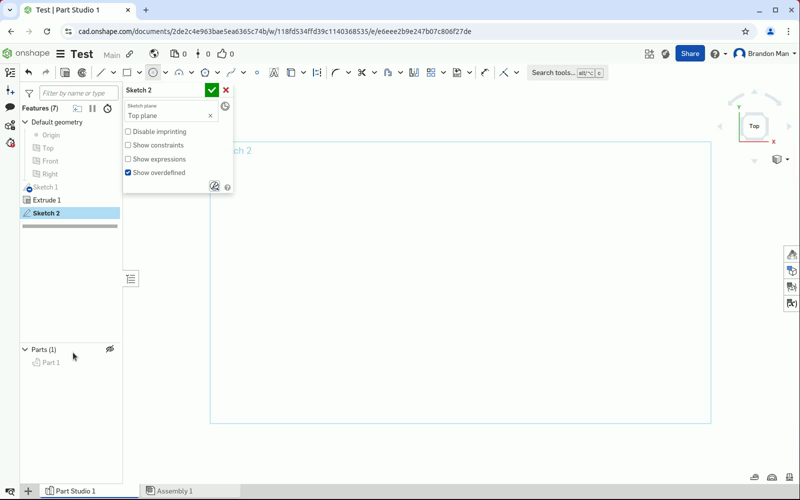
key_down(shift)
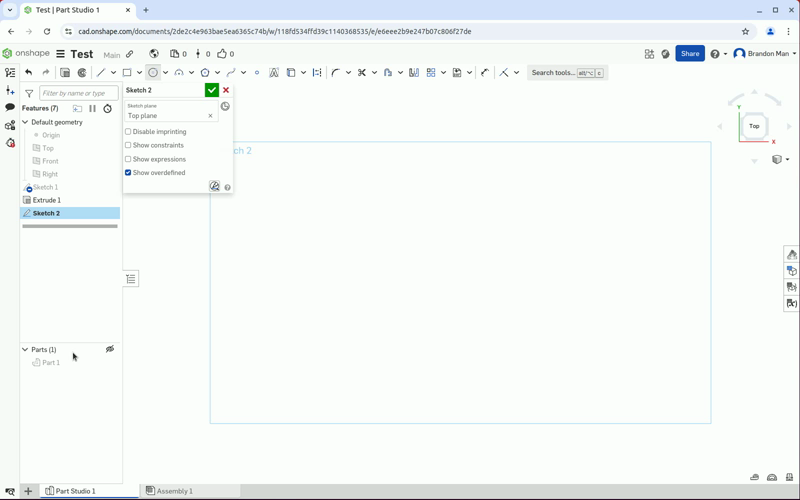
mouse_move(461, 278)
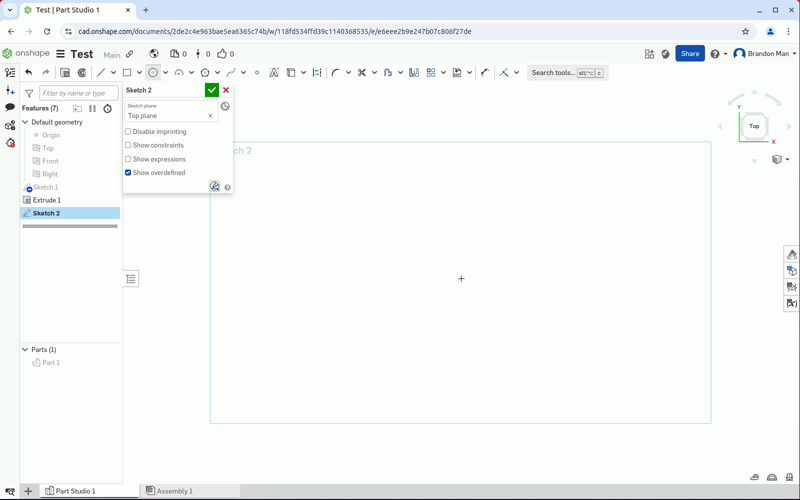
click(461, 278)
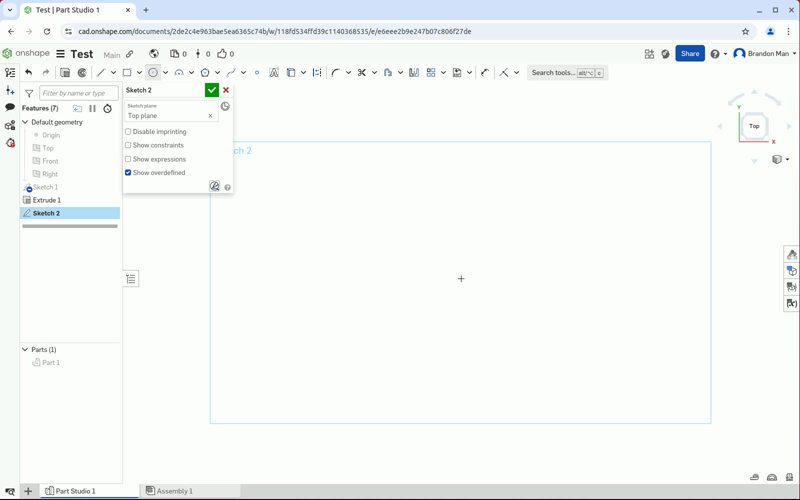
key_up(shift)
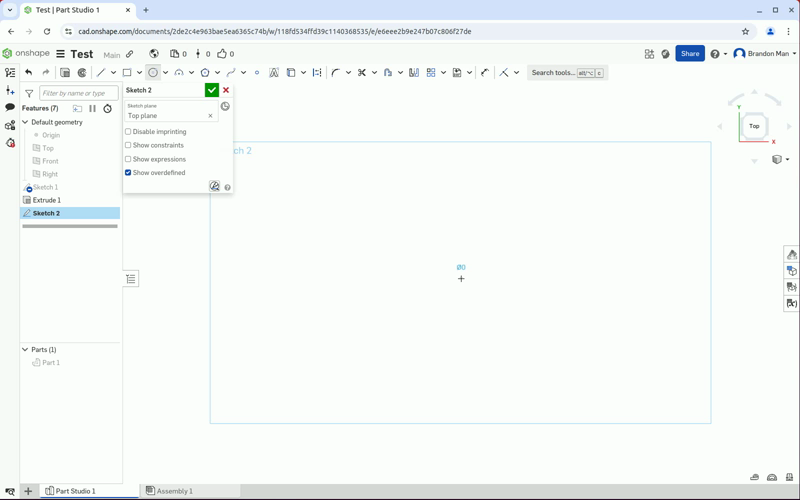
mouse_move(463, 278)
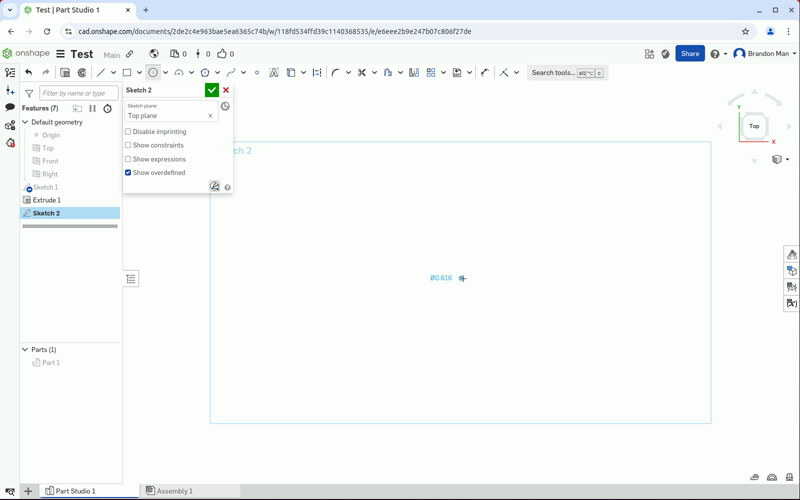
scroll(6)
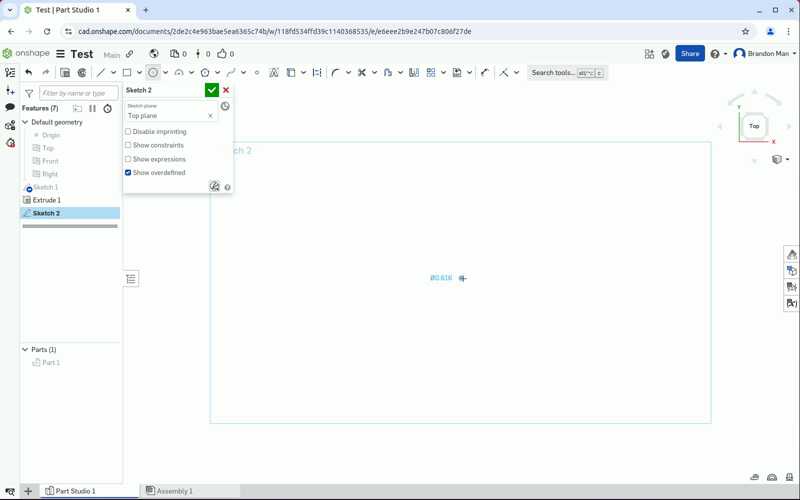
scroll(6)
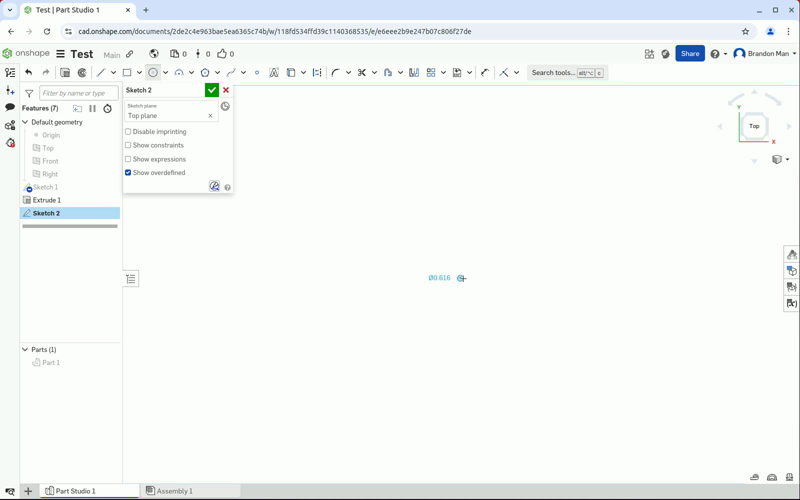
scroll(6)
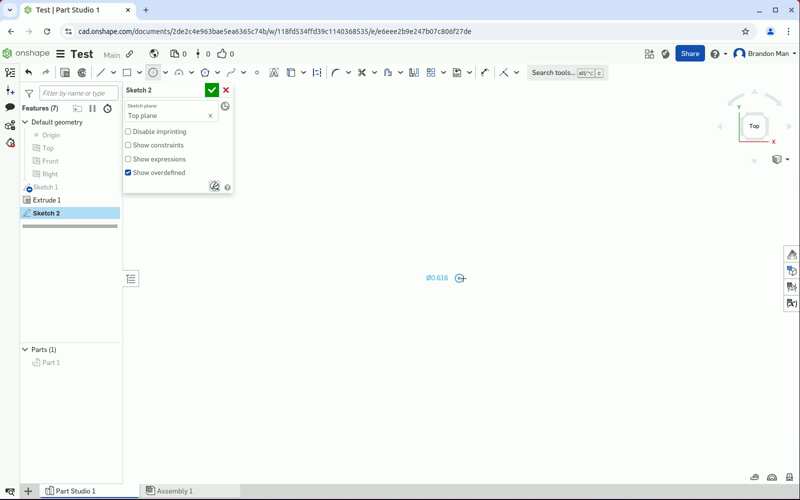
scroll(6)
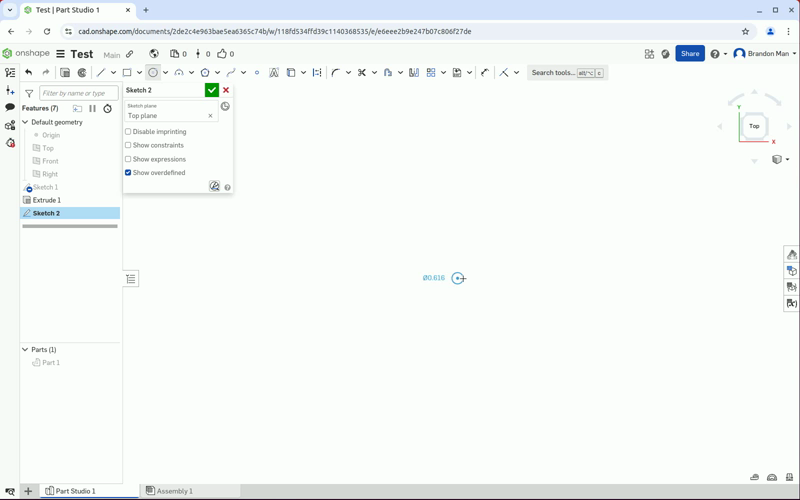
scroll(6)
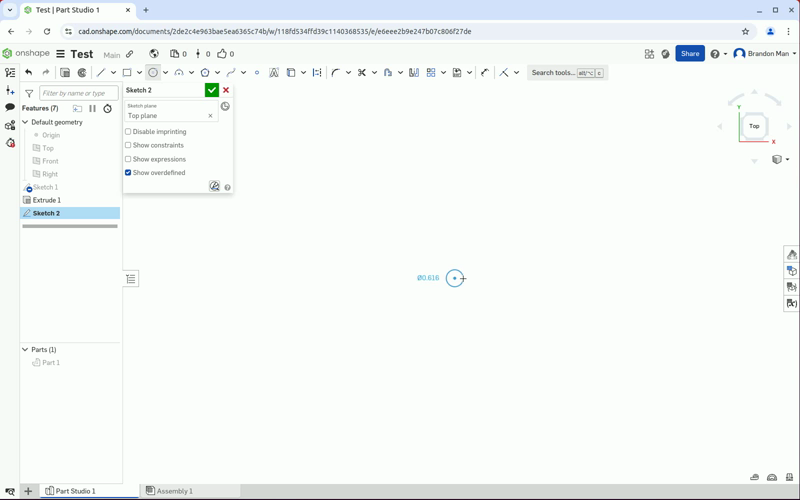
scroll(6)
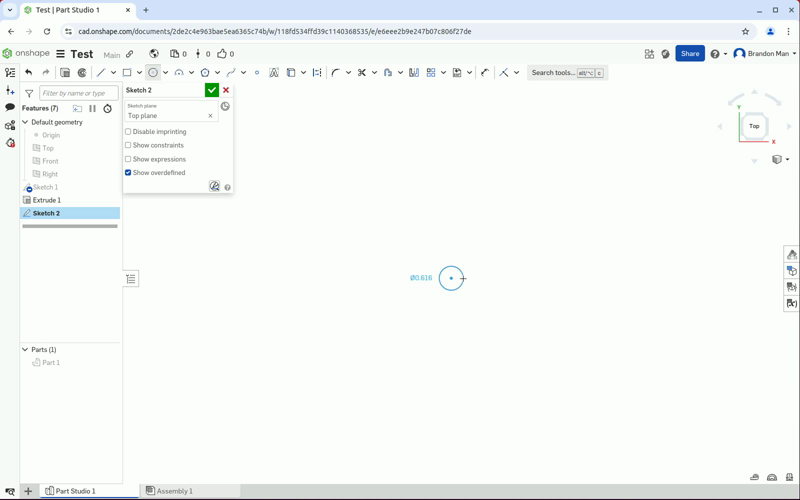
scroll(6)
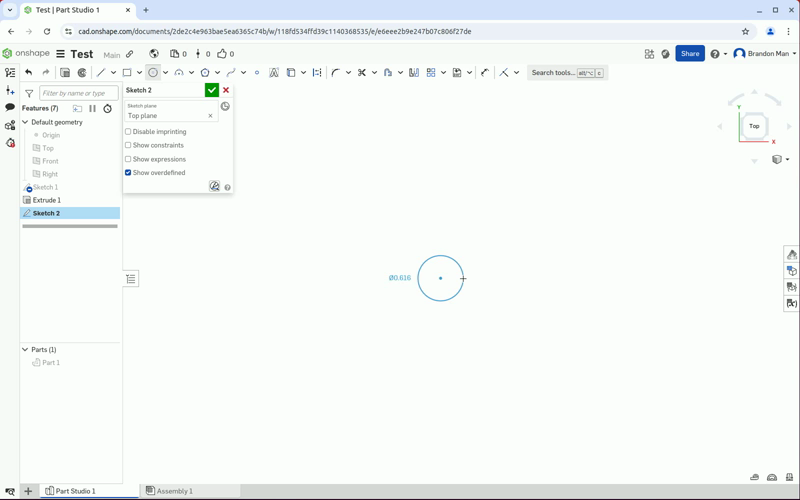
click(463, 278)
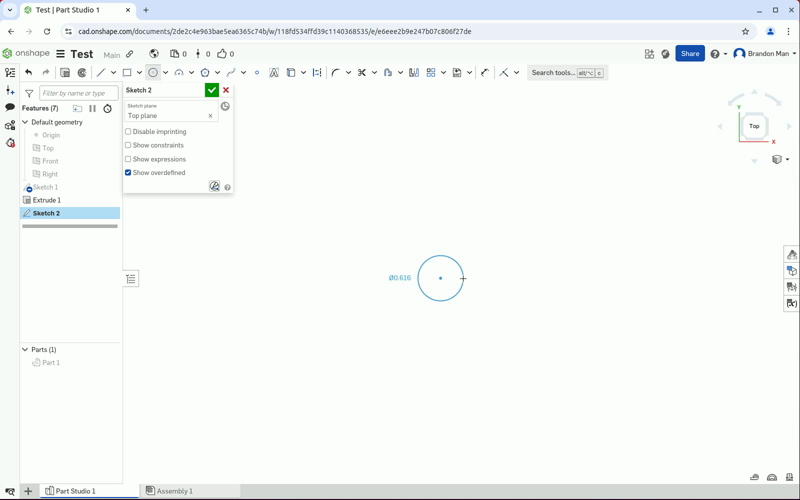
scroll(-6)
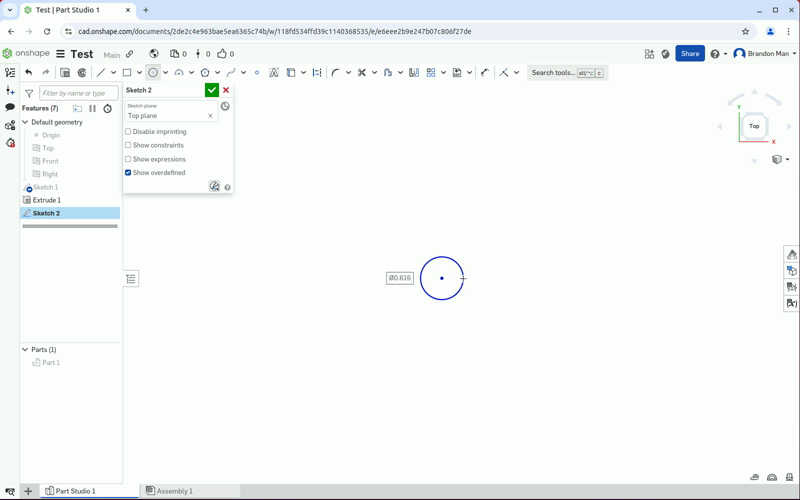
scroll(-6)
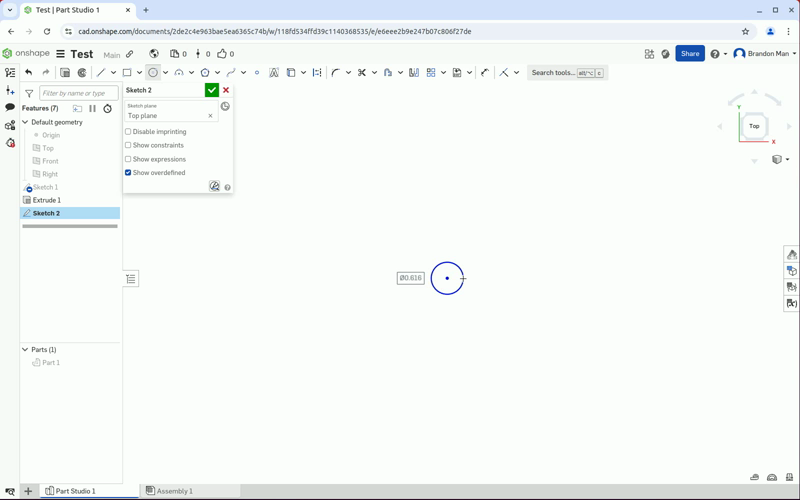
scroll(-6)
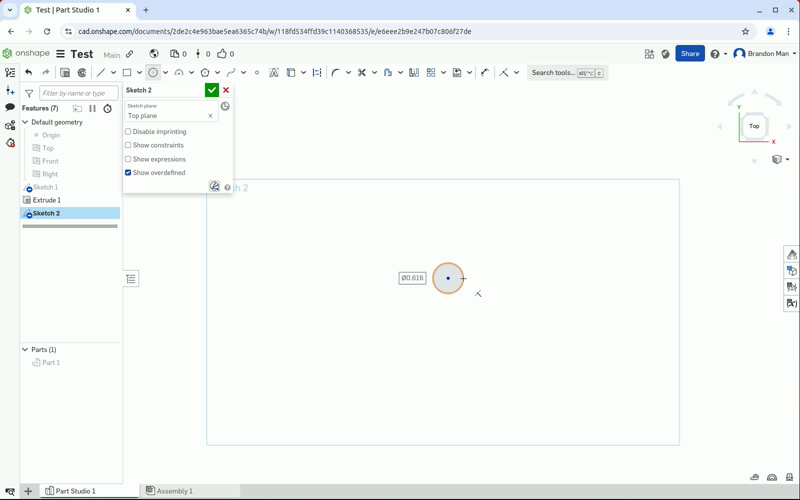
scroll(-6)
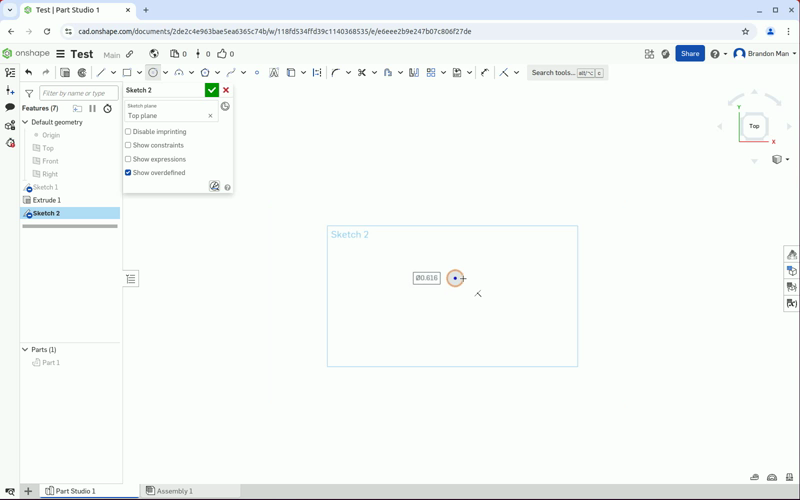
scroll(-6)
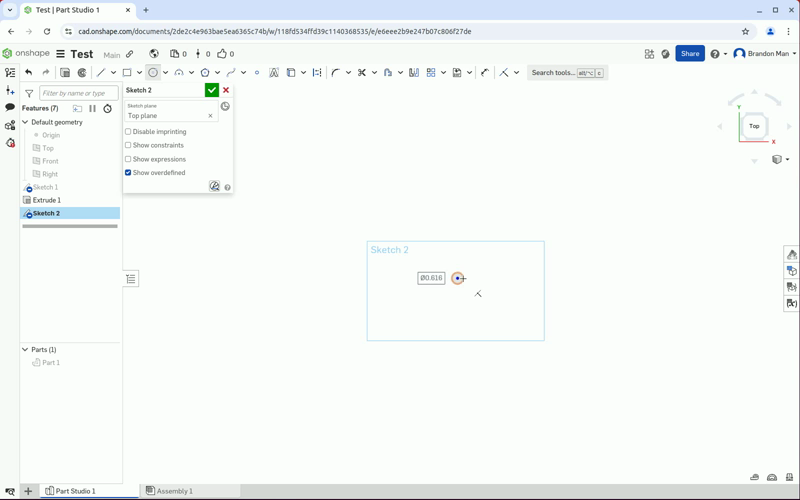
scroll(-6)
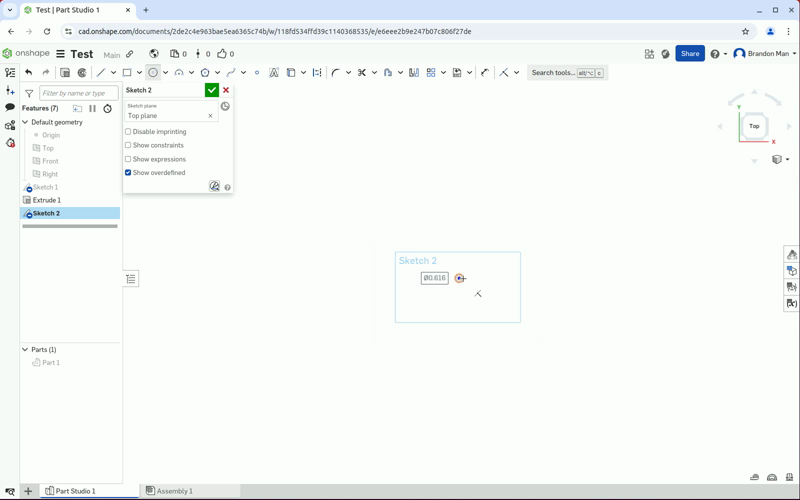
scroll(-6)
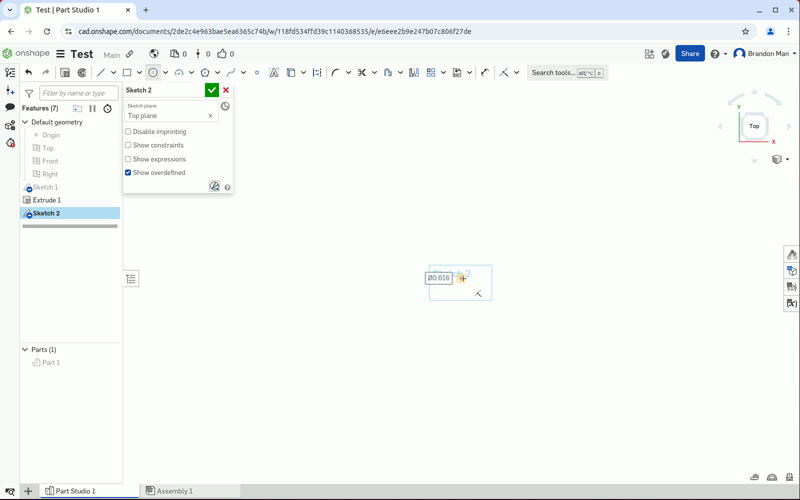
key(esc)
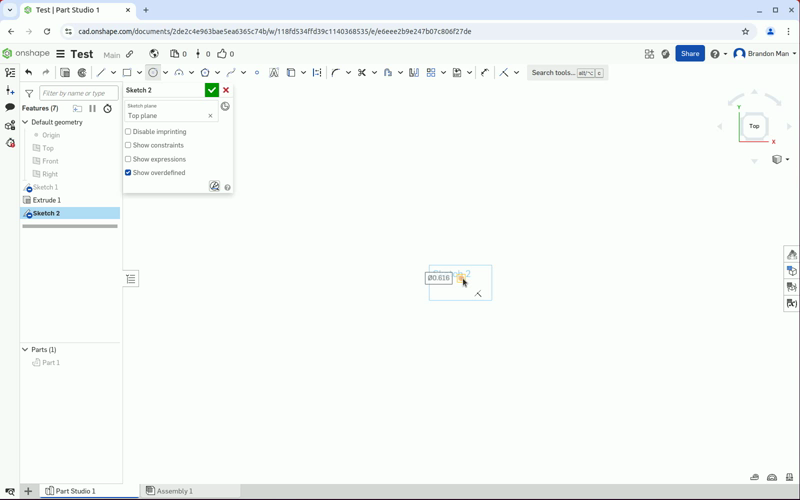
mouse_move(461, 276)
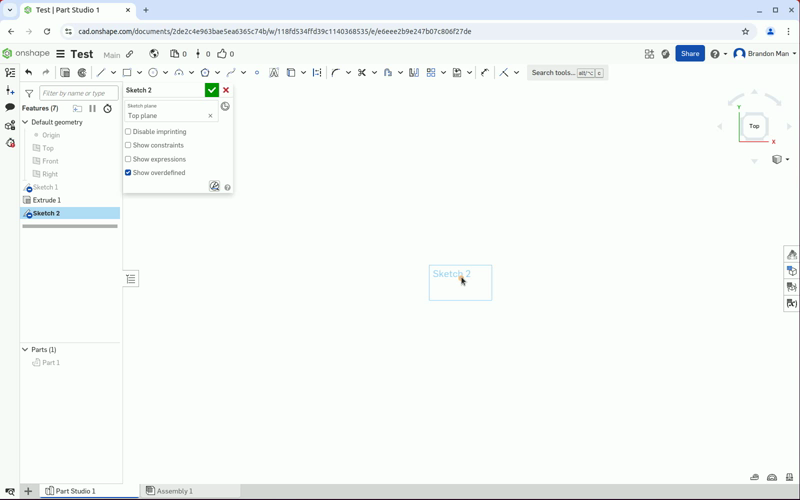
scroll(6)
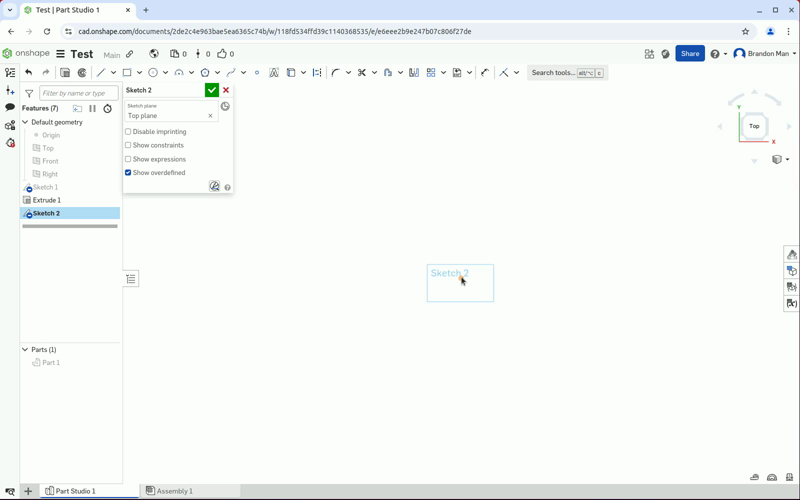
scroll(6)
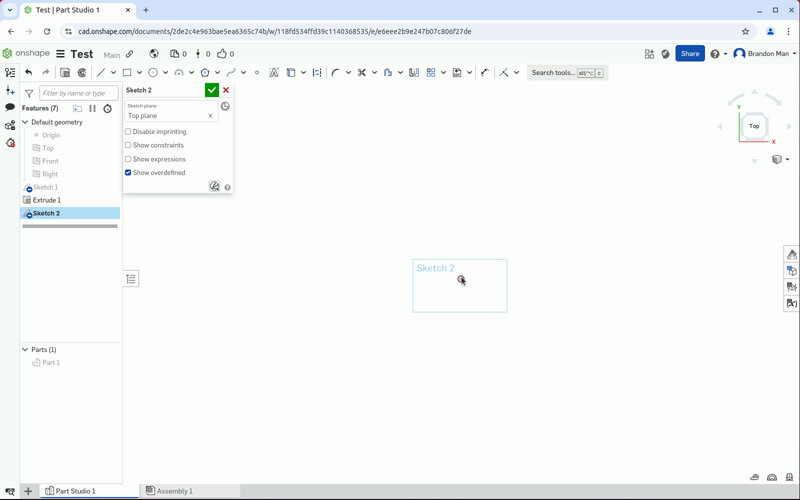
scroll(6)
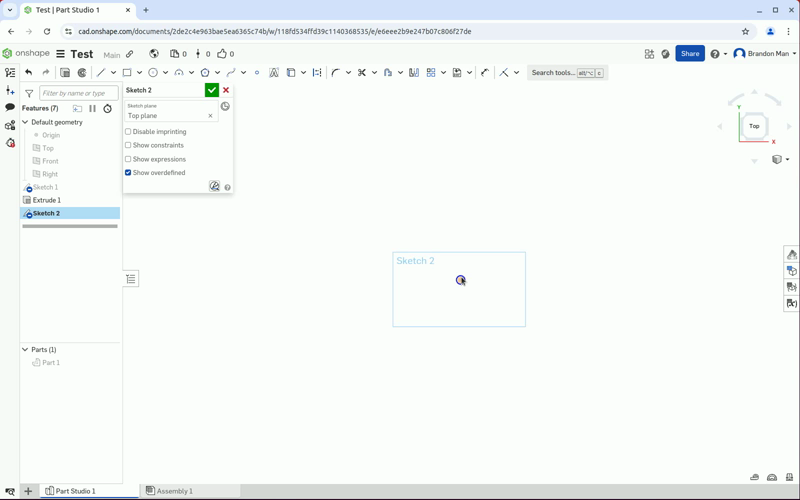
scroll(6)
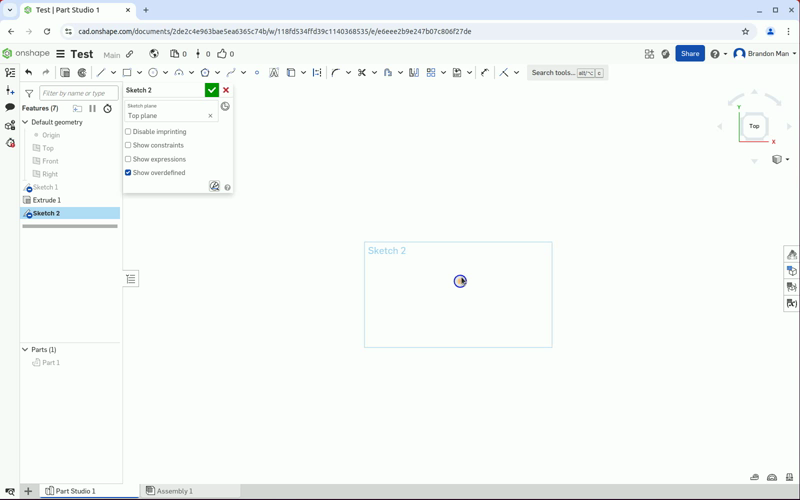
scroll(6)
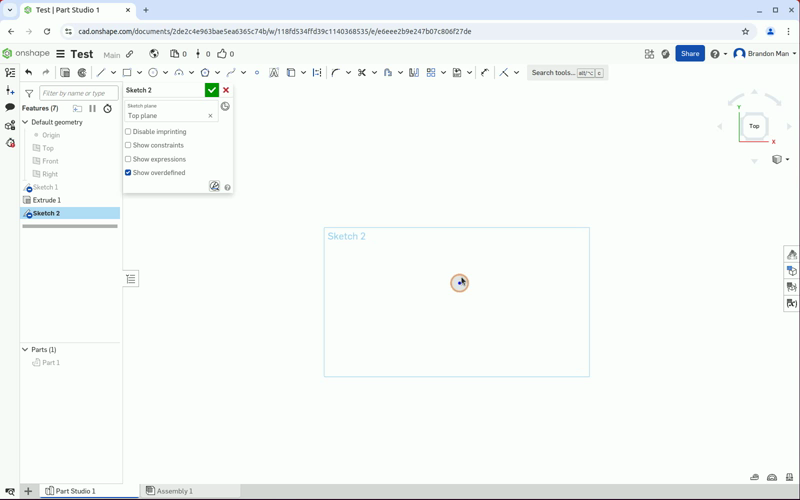
scroll(6)
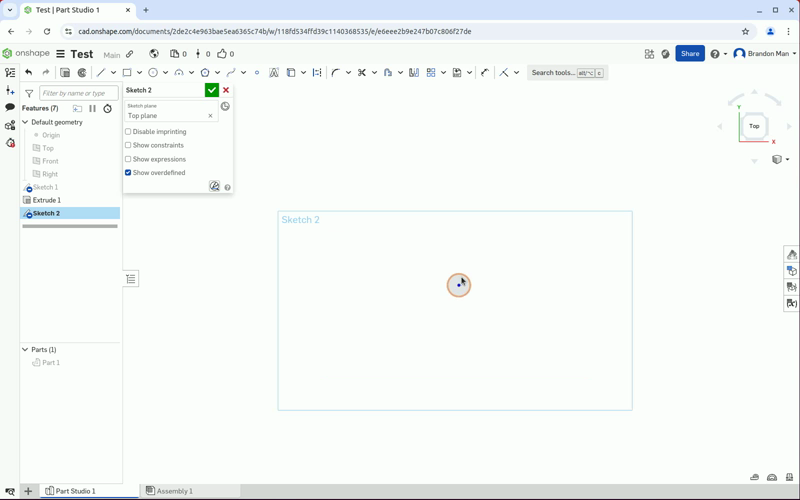
scroll(6)
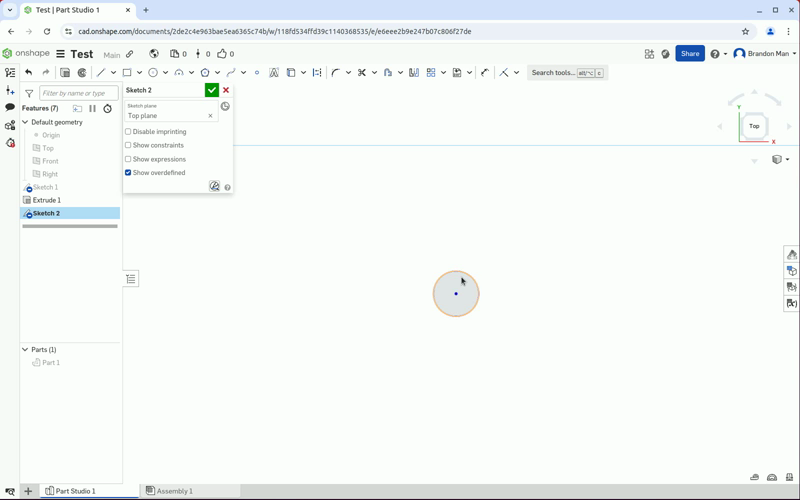
click(461, 276)
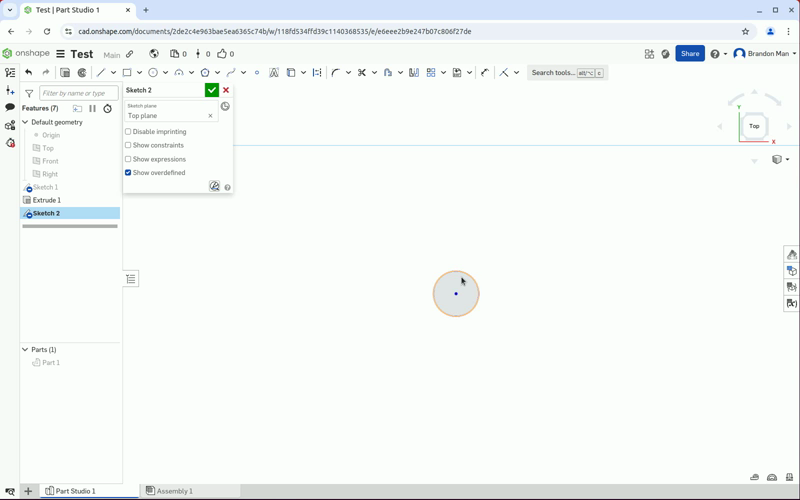
scroll(-6)
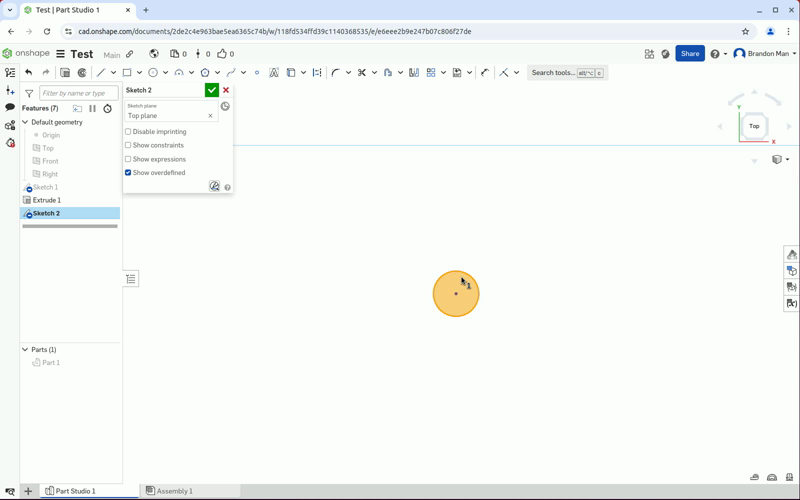
scroll(-6)
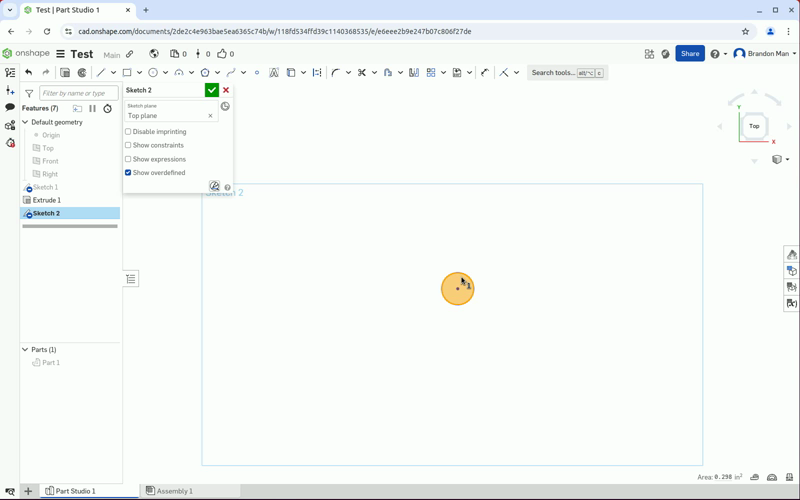
scroll(-6)
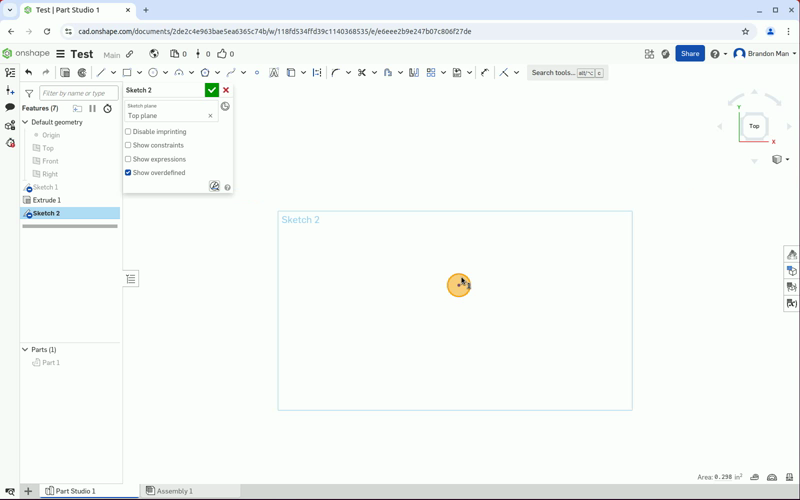
scroll(-6)
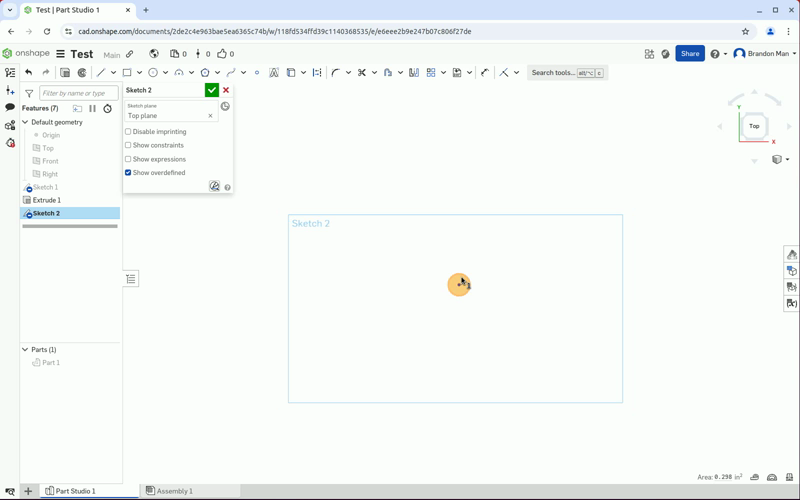
scroll(-6)
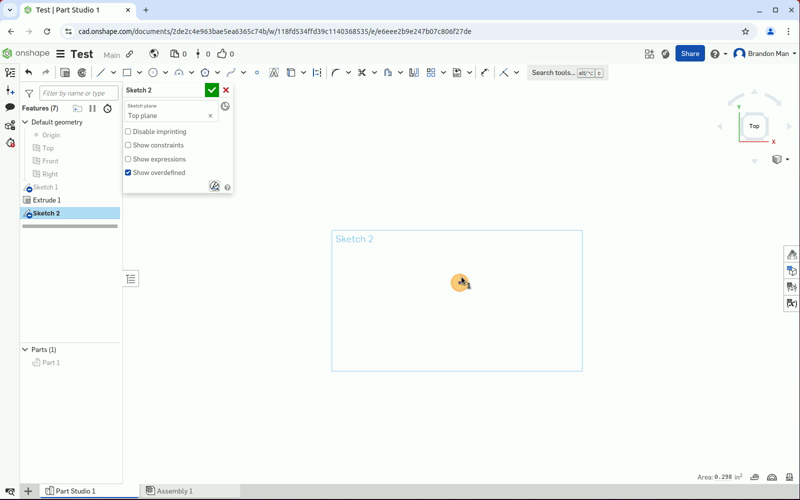
scroll(-6)
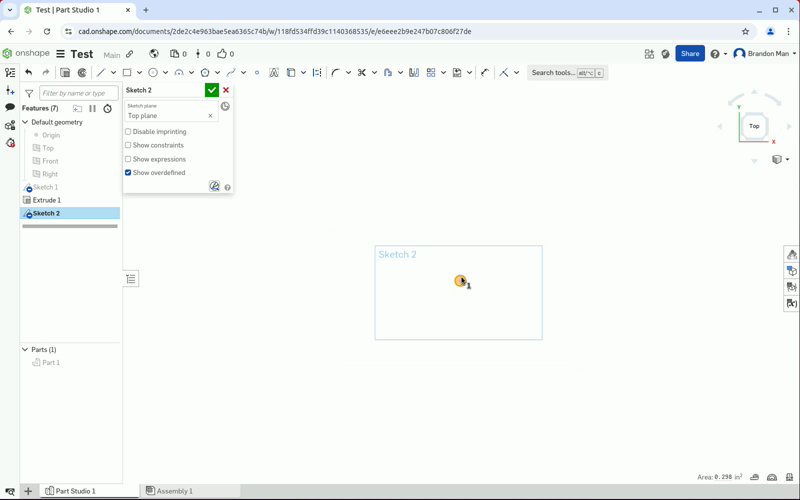
scroll(-6)
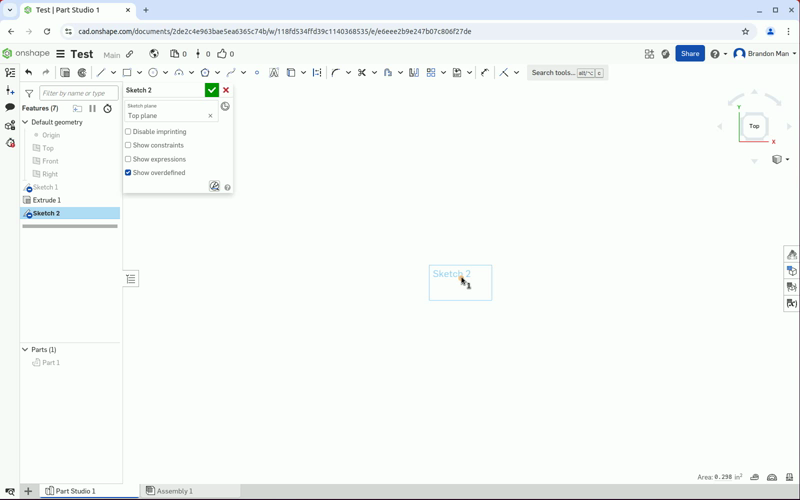
mouse_move(73, 352)
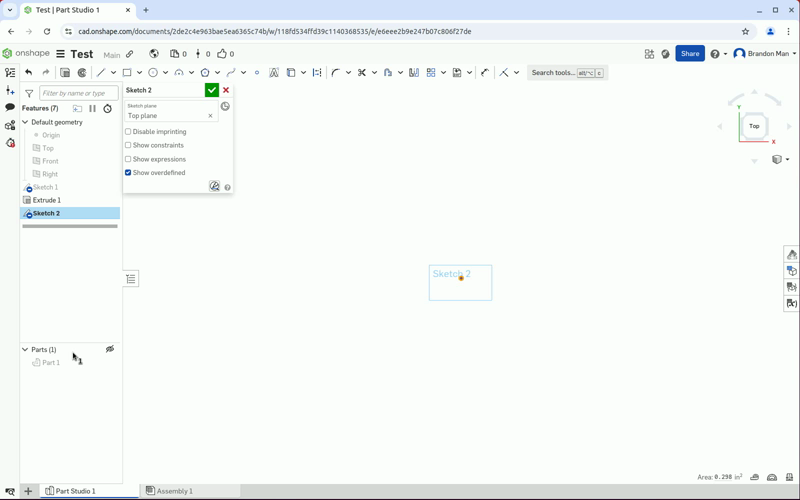
key(shift+y)
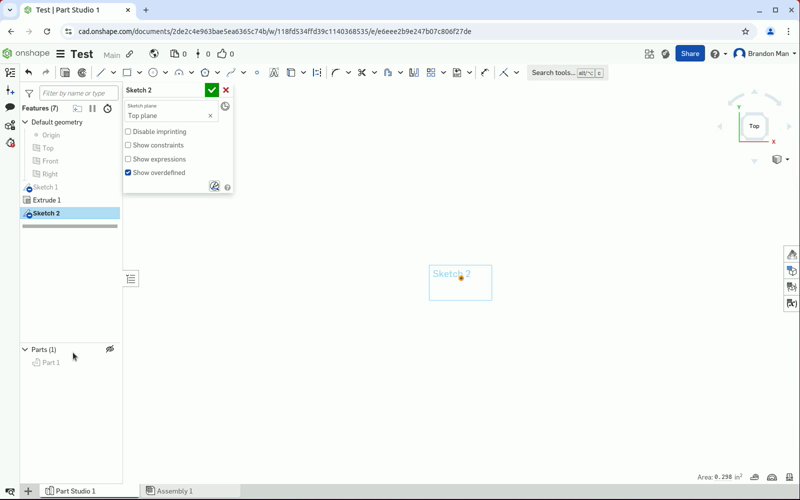
key(shift+e)
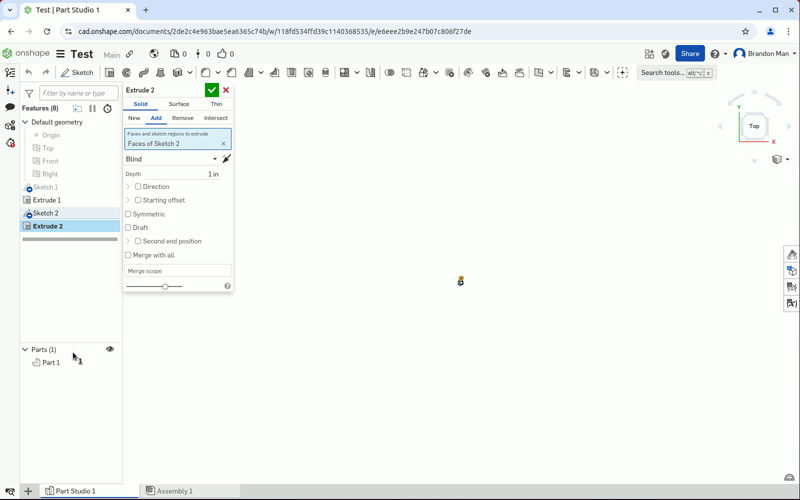
mouse_move(143, 106)
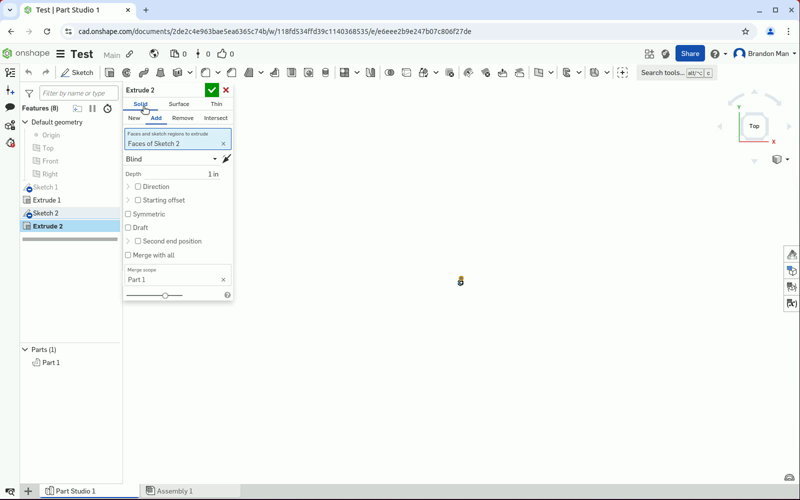
click(143, 106)
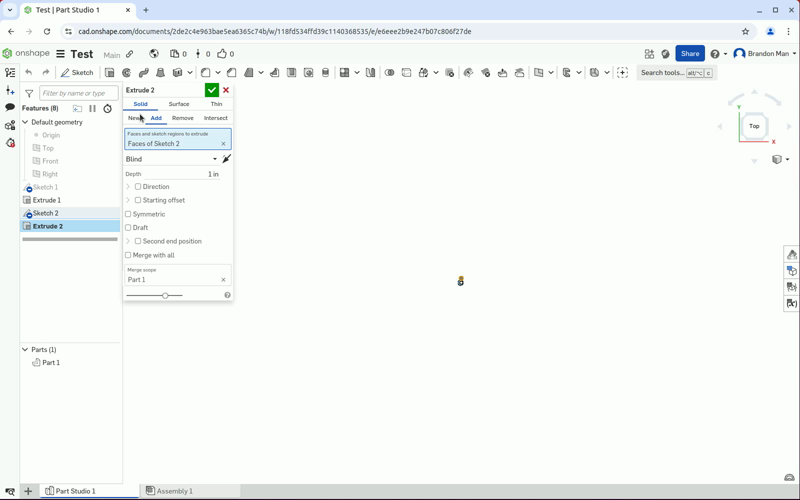
mouse_move(137, 120)
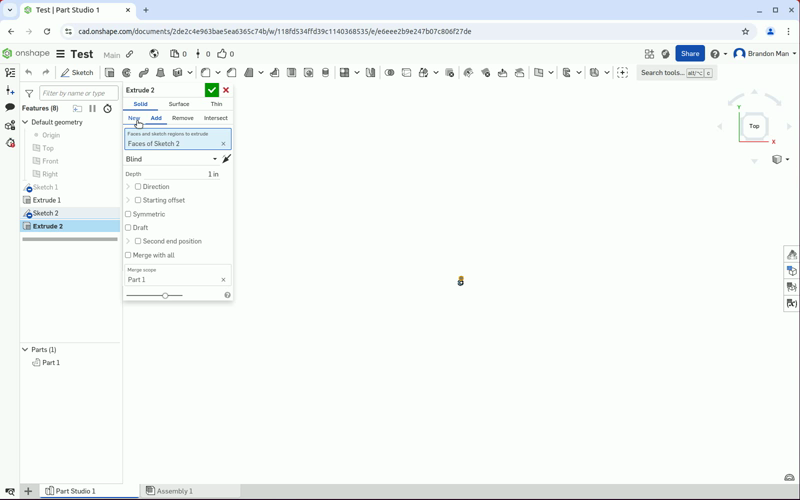
click(137, 120)
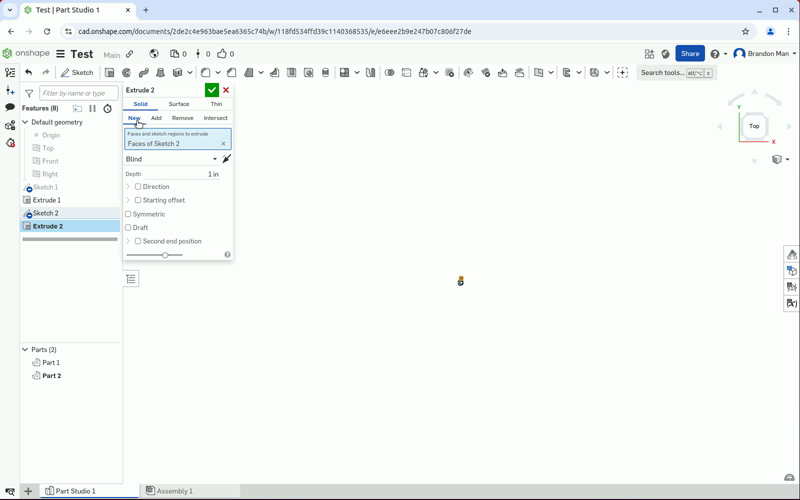
key(tab, 4)
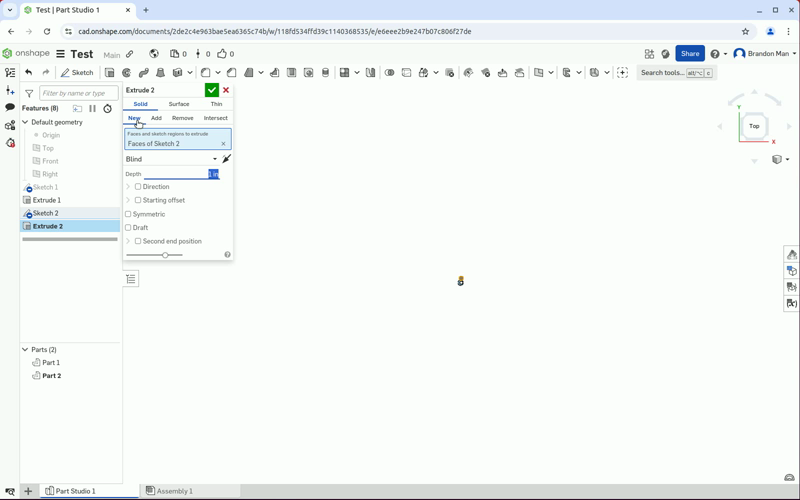
text(21.905)
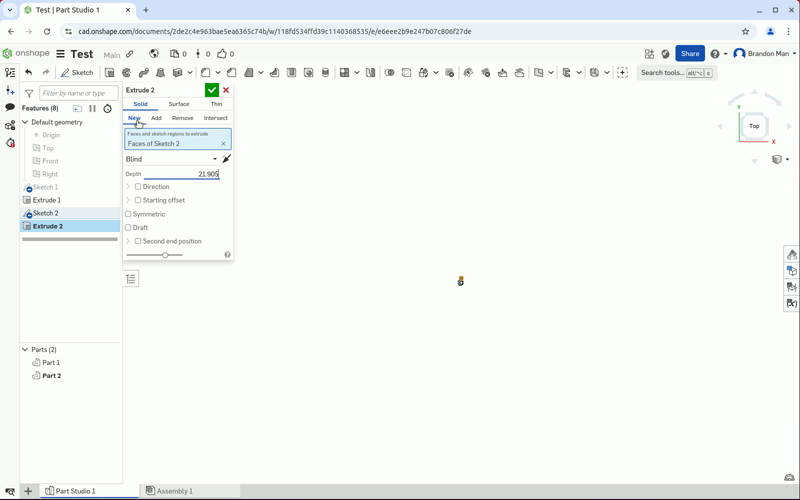
key(enter)
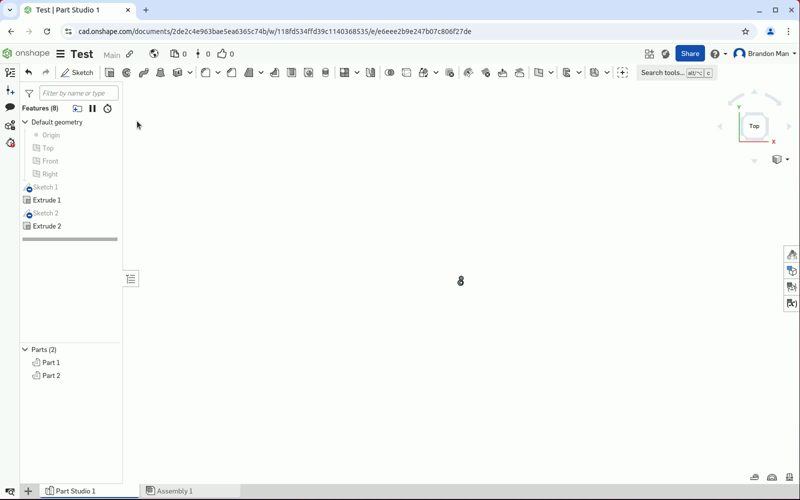
key(shift+h)
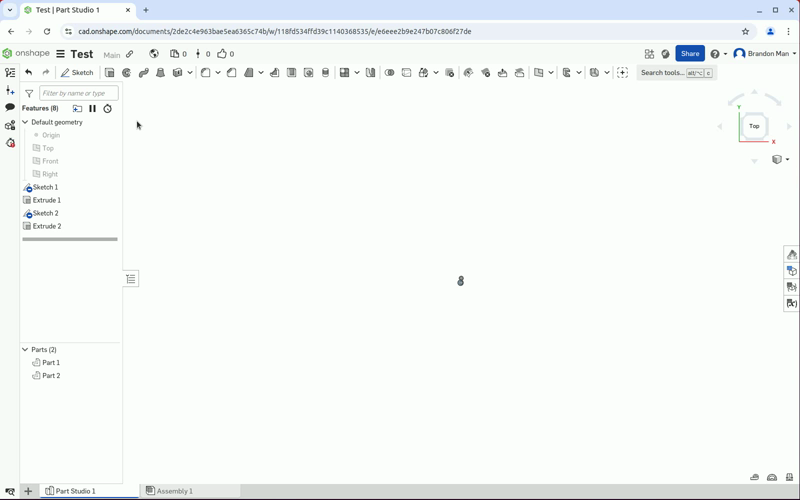
key(shift+h)
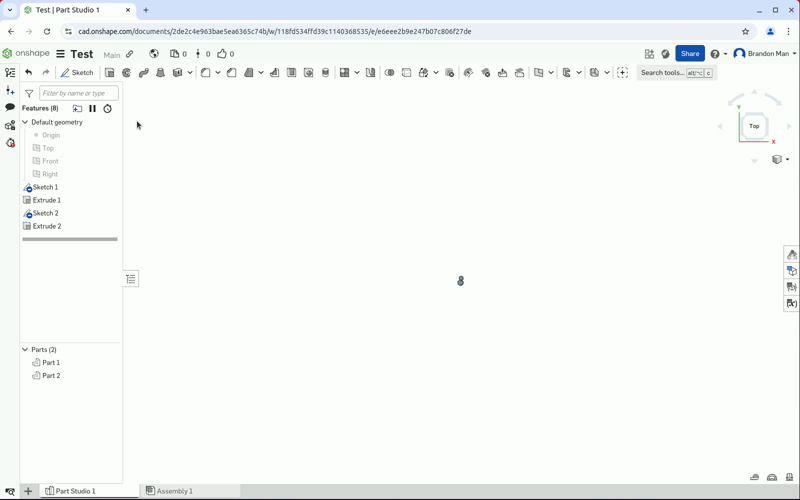
key(shift+7)
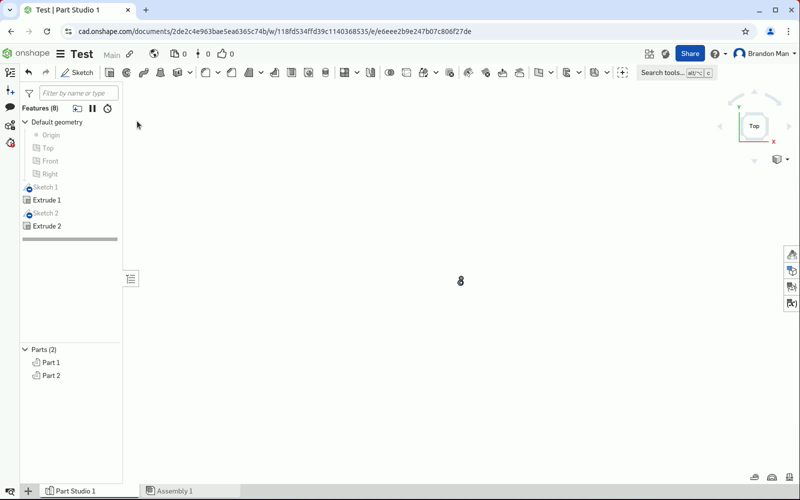
key(up, 3)
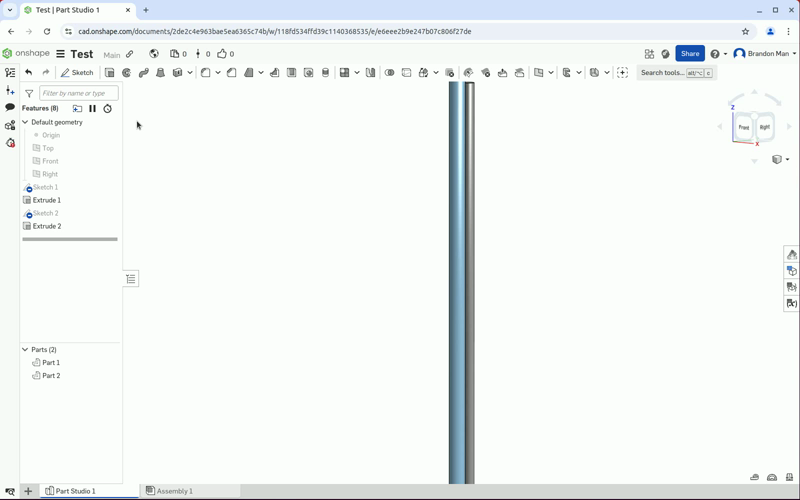
key(left, 3)
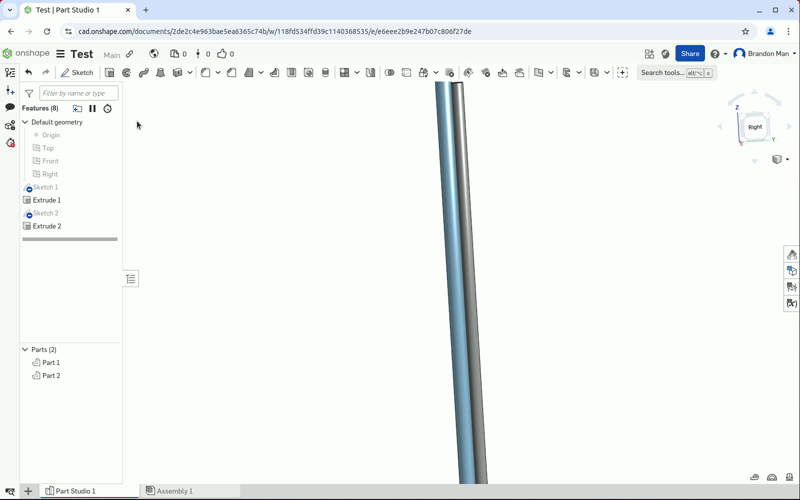
key(right, 3)
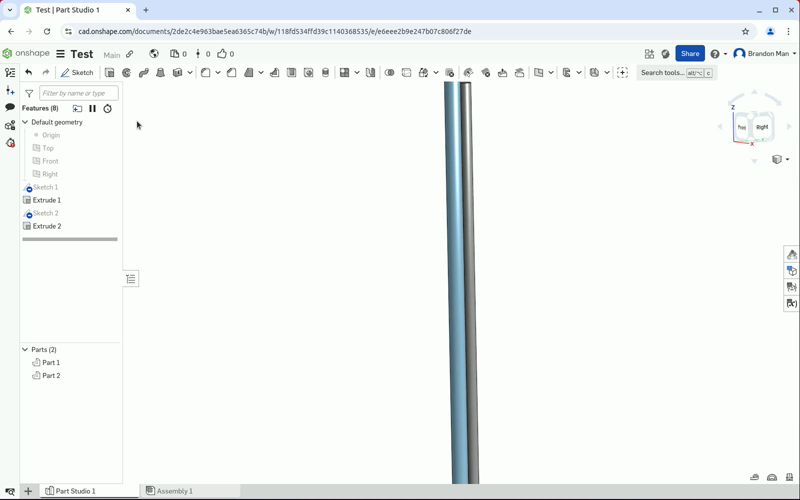
key(down, 3)
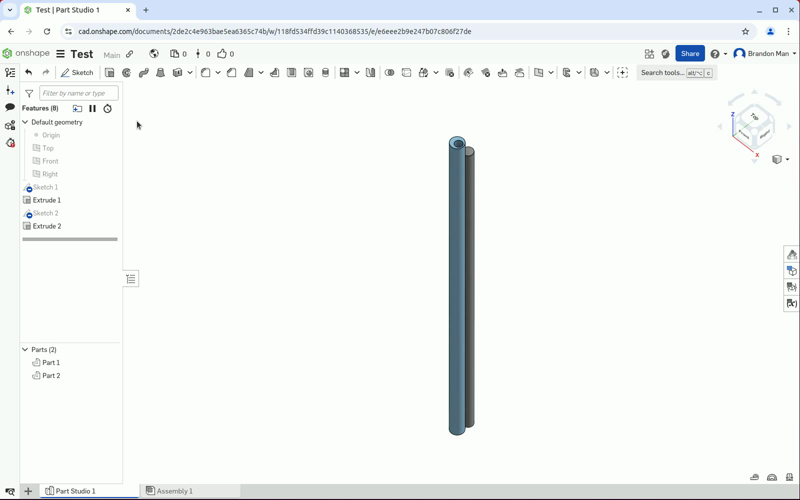
mouse_move(73, 189)
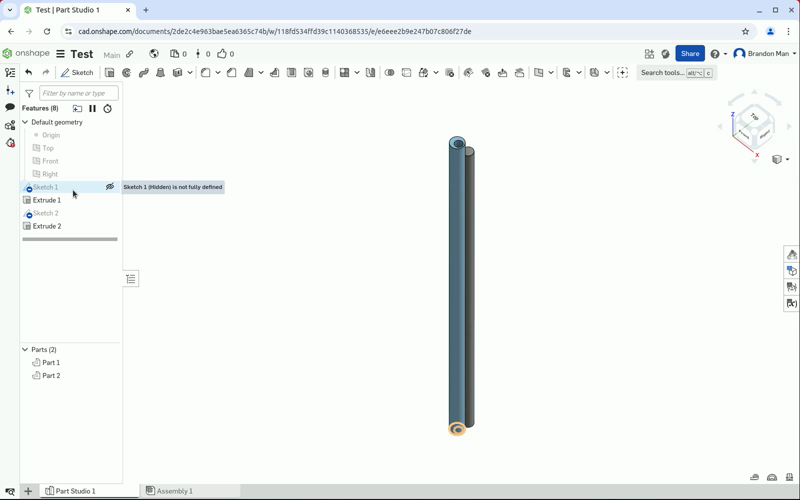
click(73, 189)